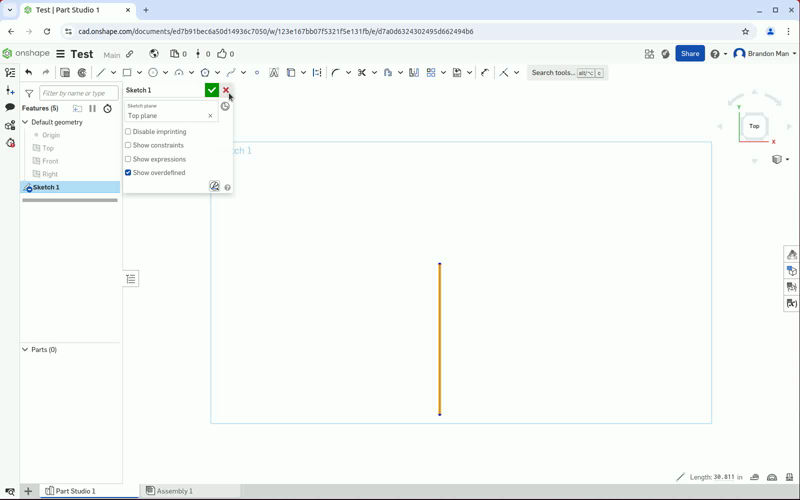
key(shift+h)
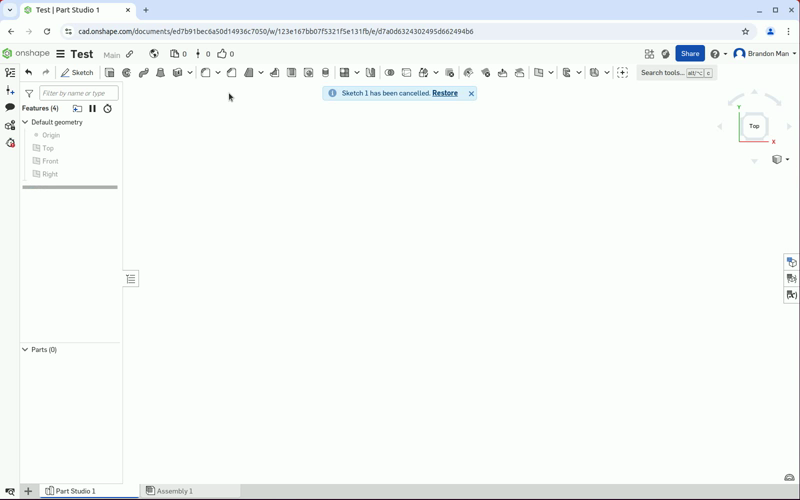
mouse_move(73, 352)
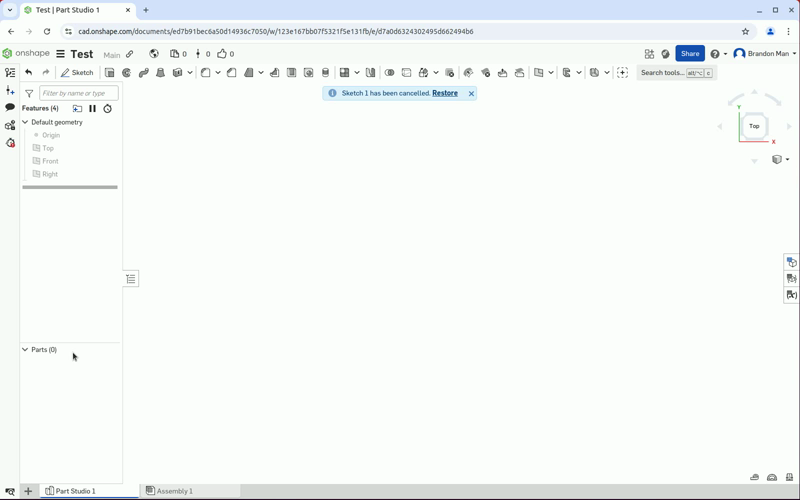
key(y)
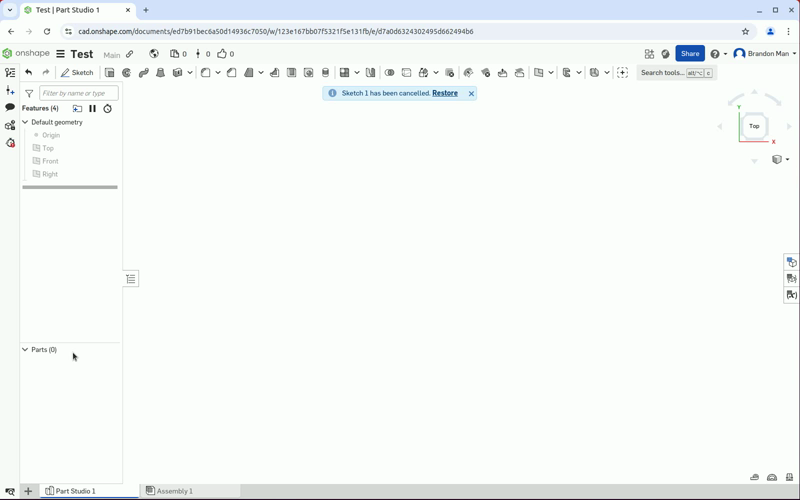
key(shift+p)
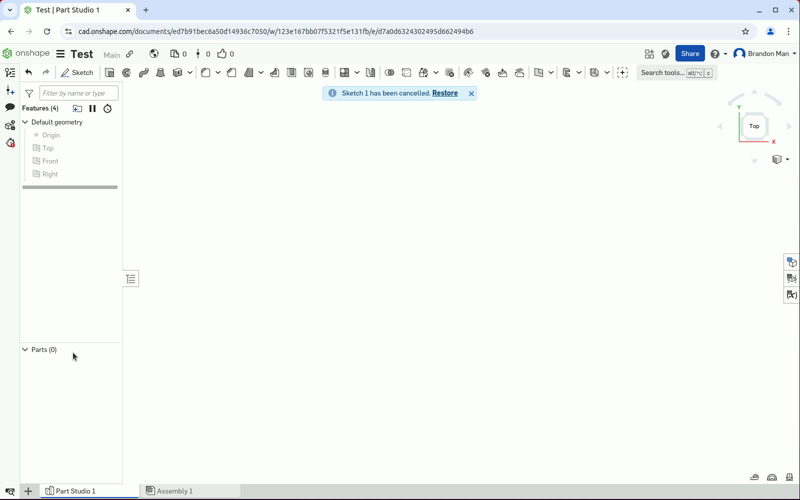
key(space)
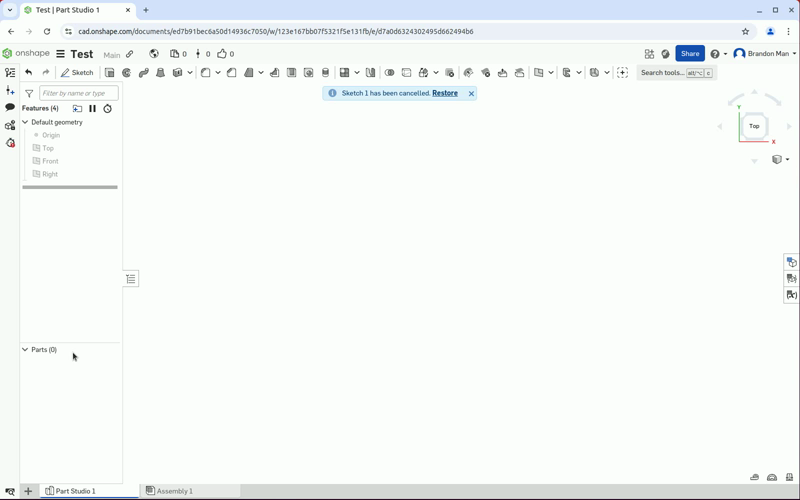
key_down(shift)
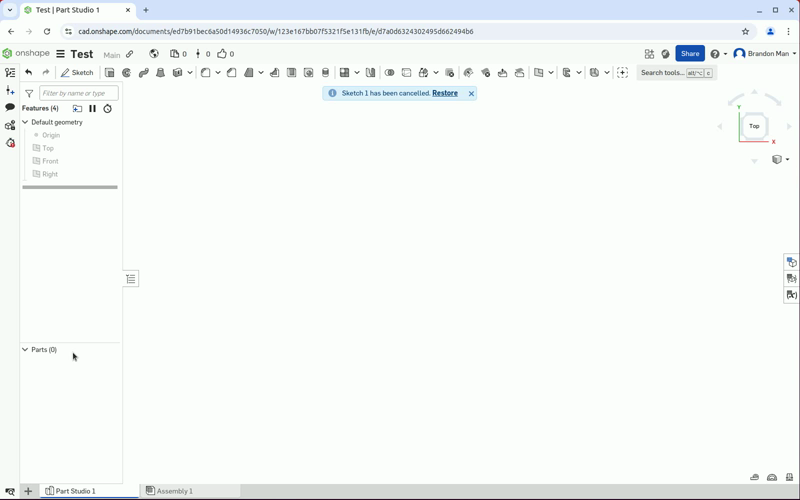
key(up)
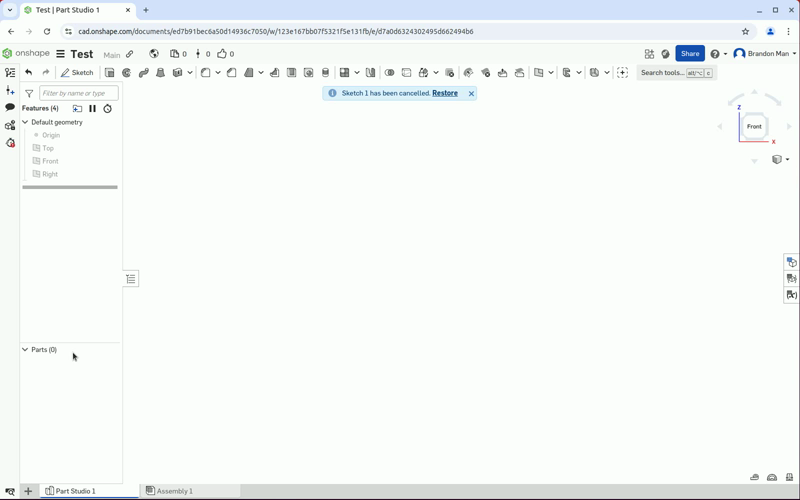
key_up(shift)
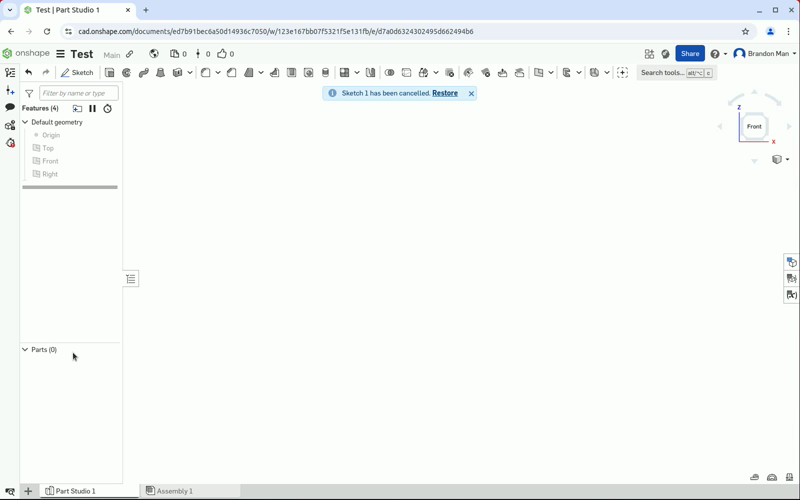
mouse_move(73, 352)
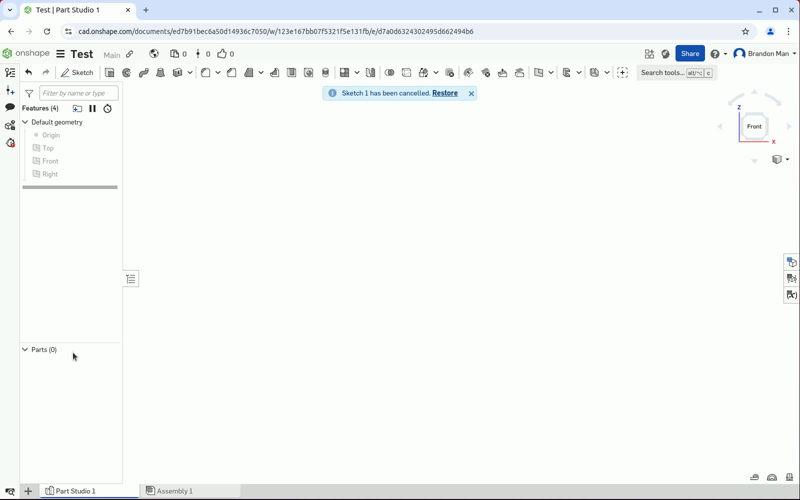
key(shift+y)
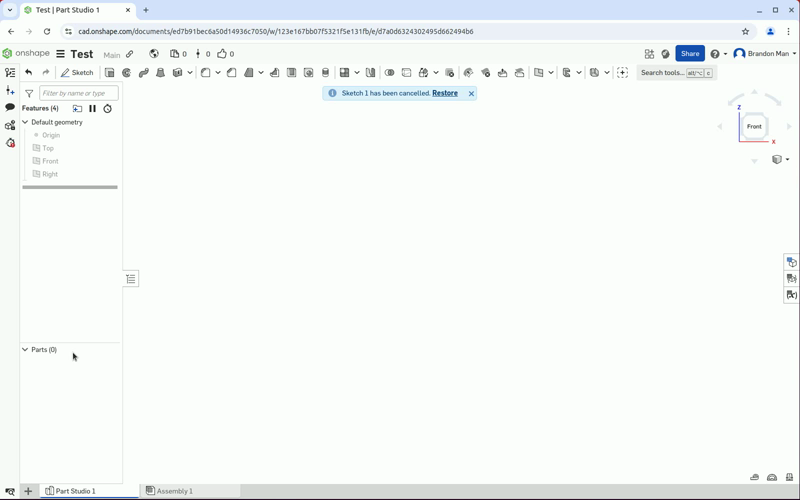
key(shift+s)
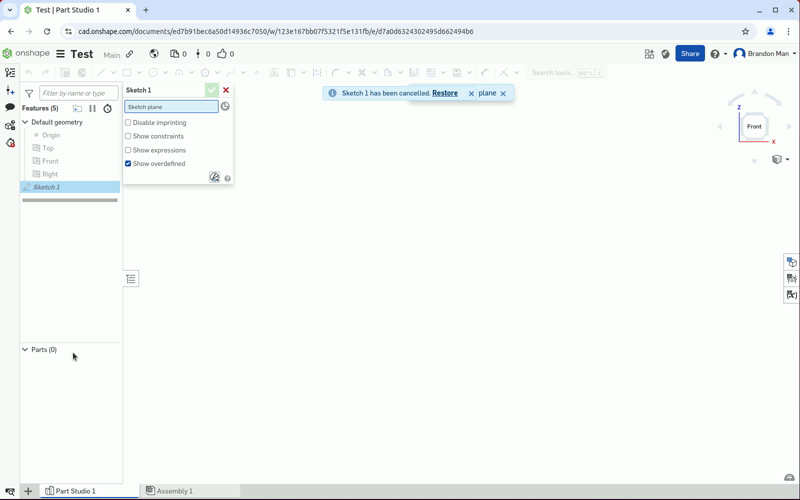
mouse_move(73, 163)
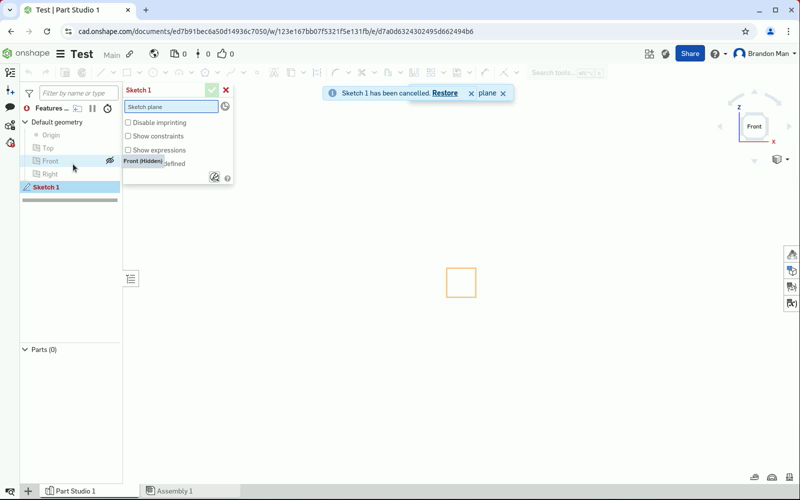
click(73, 163)
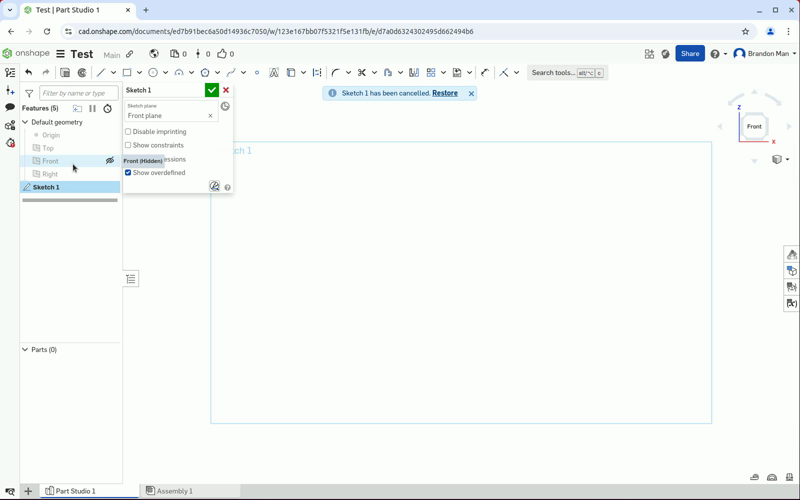
mouse_move(73, 352)
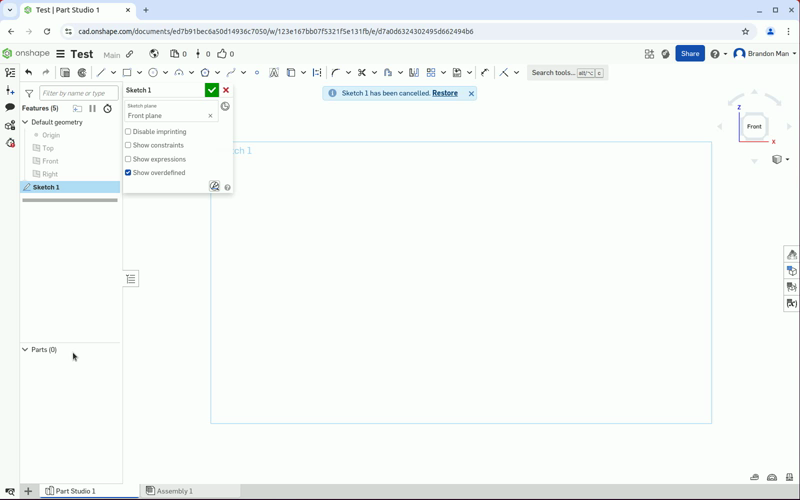
key(y)
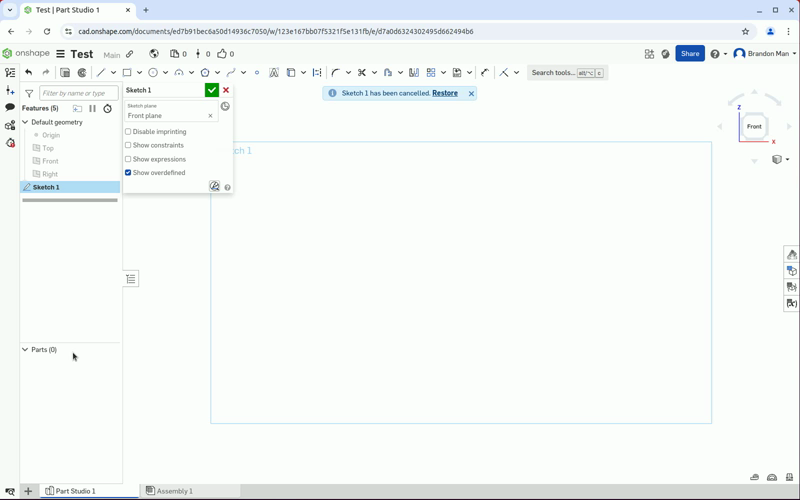
key(l)
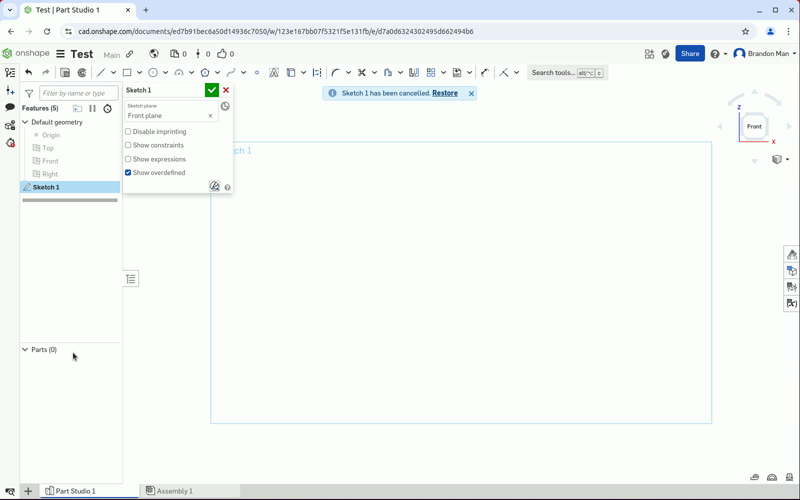
key_down(shift)
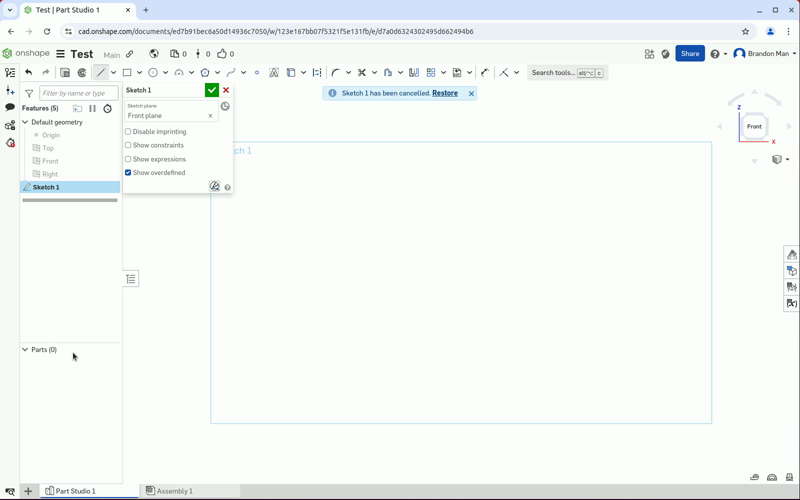
mouse_move(393, 320)
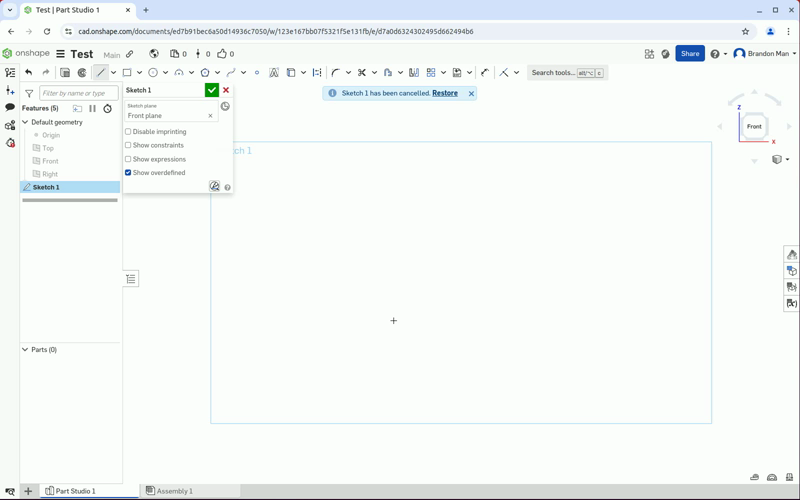
click(393, 320)
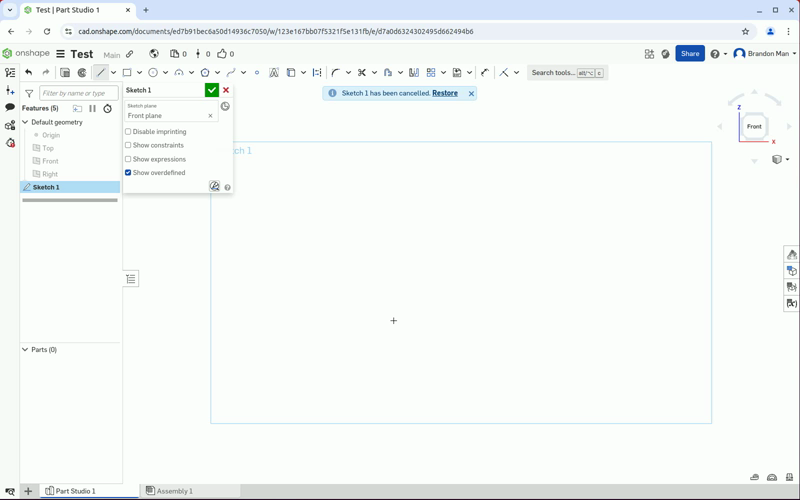
key_up(shift)
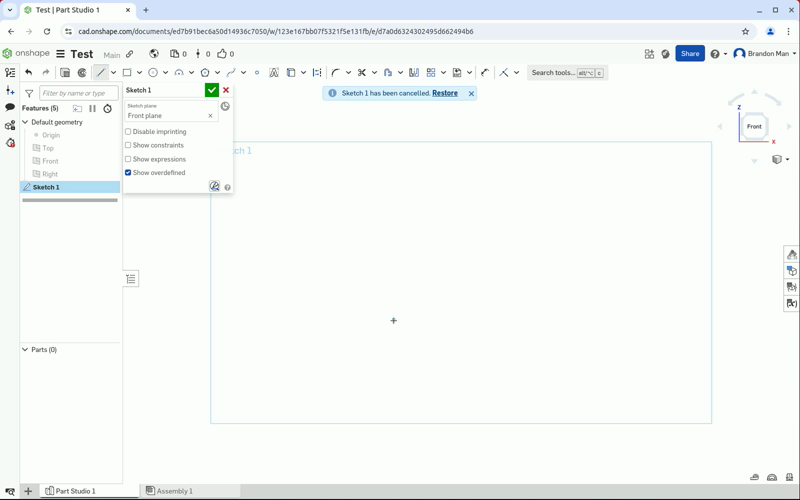
key_down(shift)
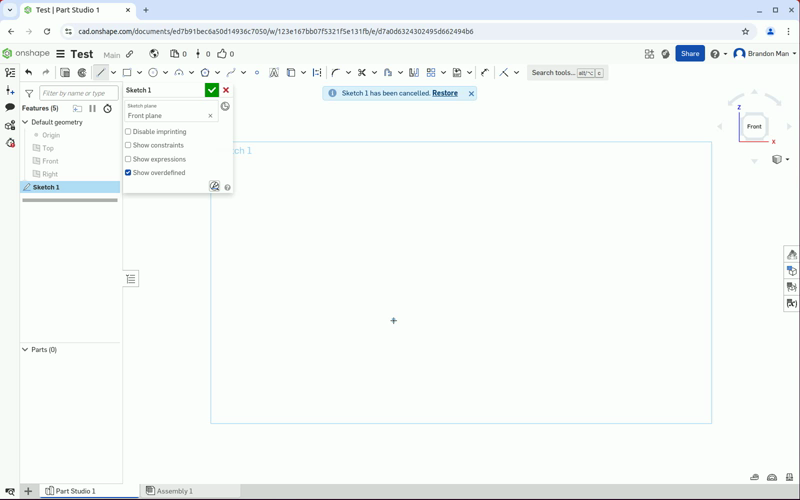
mouse_move(572, 320)
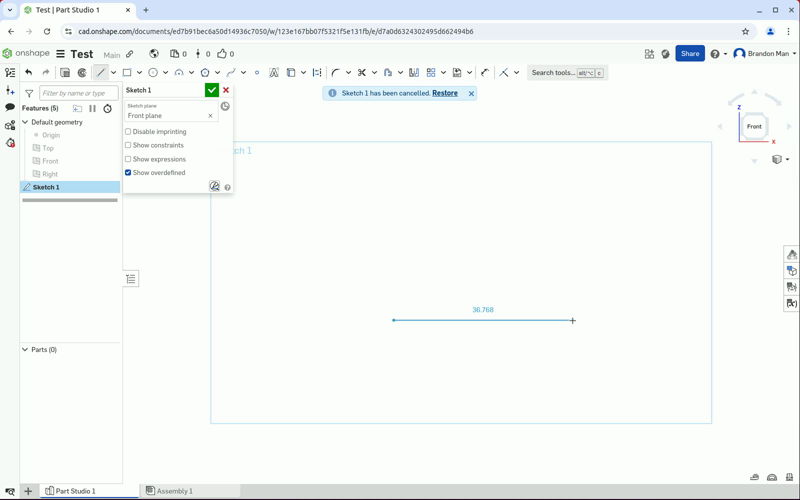
click(572, 320)
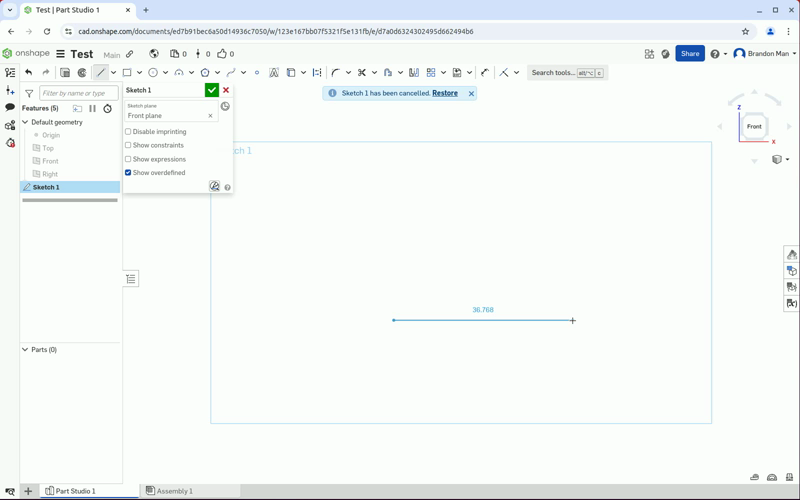
key_up(shift)
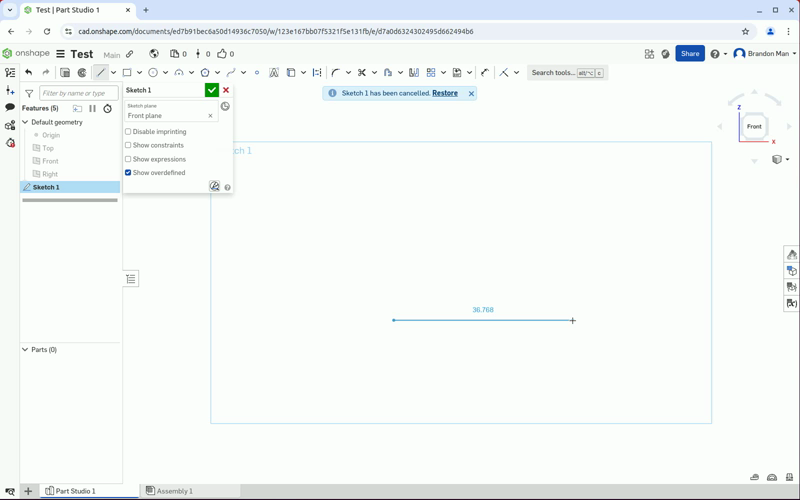
key_down(shift)
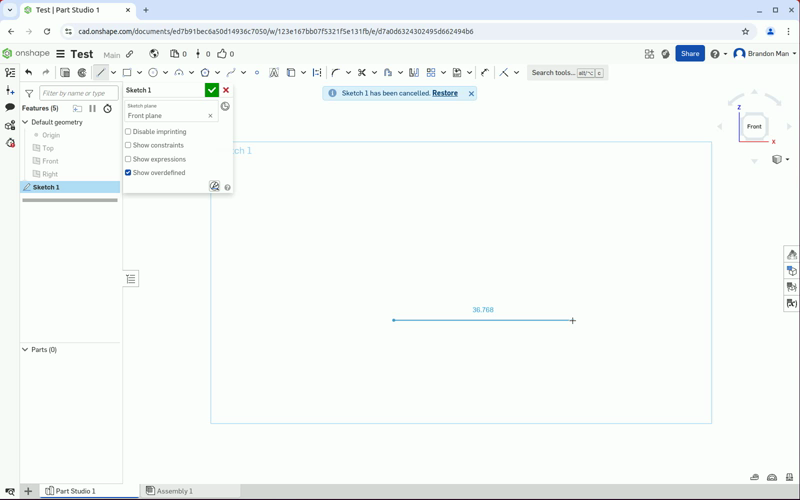
mouse_move(572, 245)
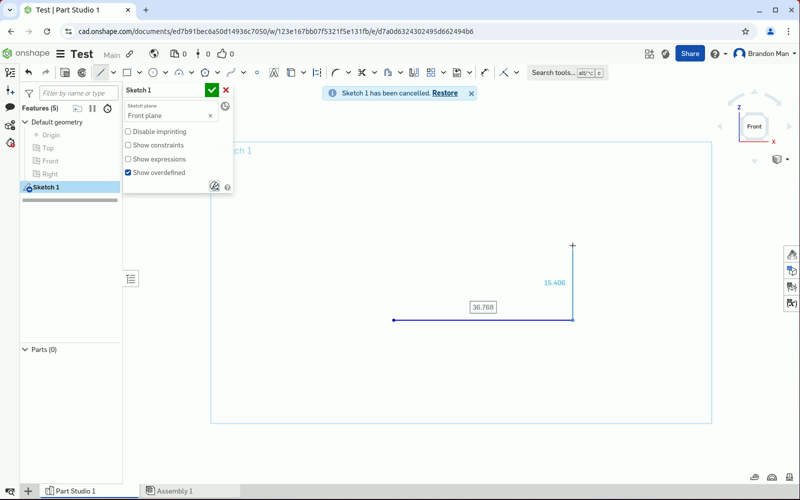
click(572, 245)
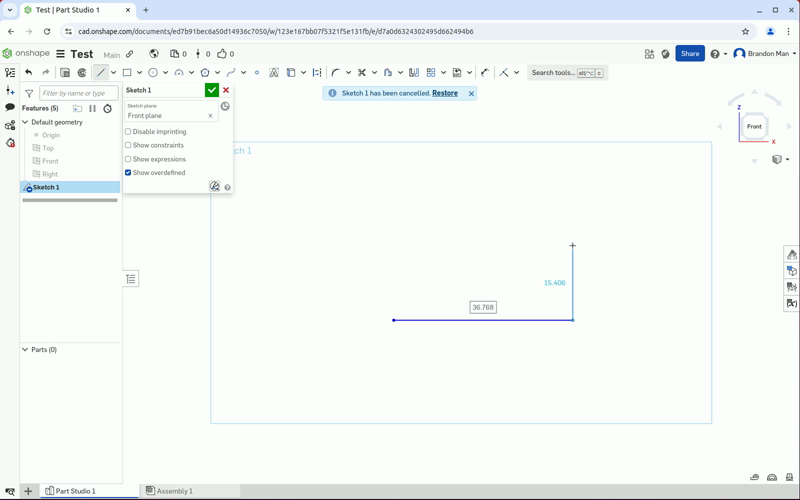
key_up(shift)
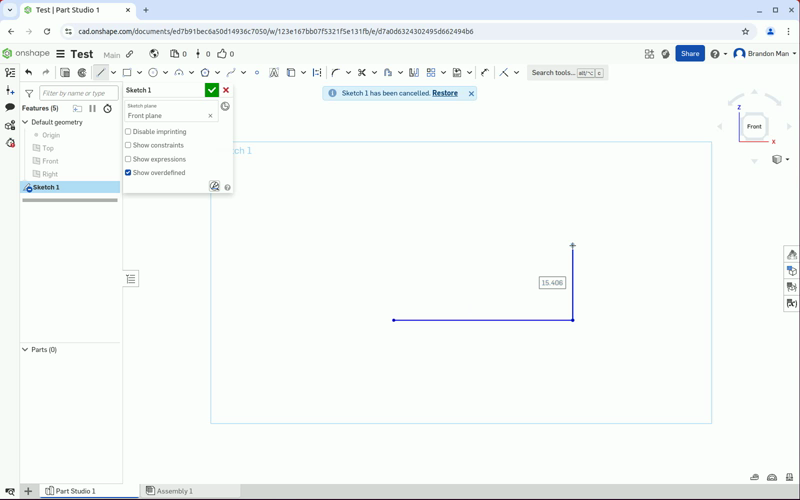
key_down(shift)
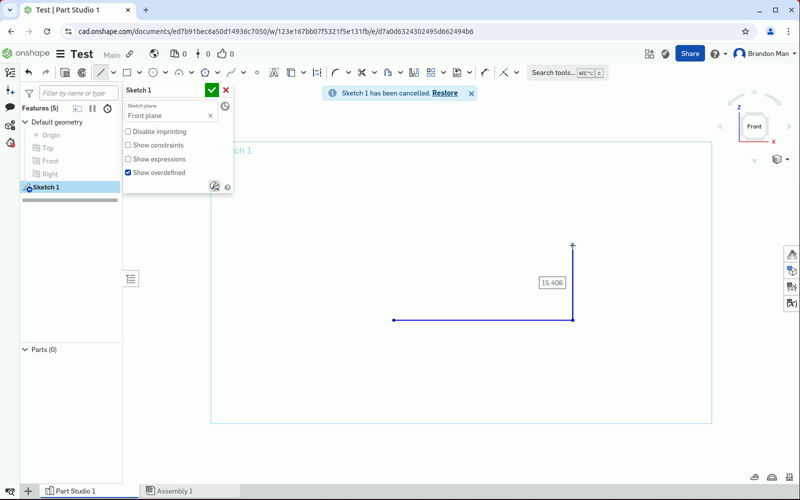
mouse_move(393, 245)
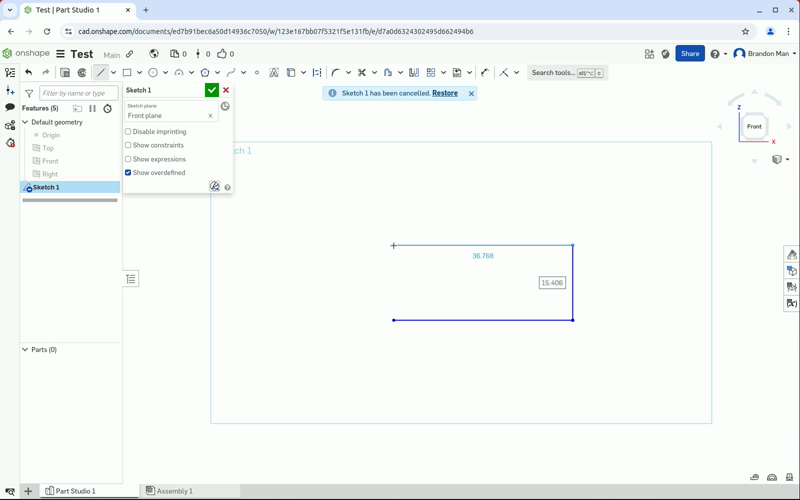
click(393, 245)
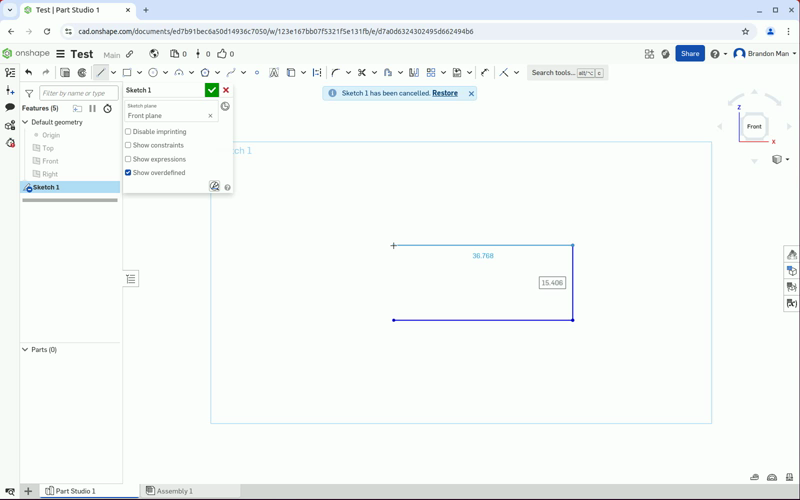
key_up(shift)
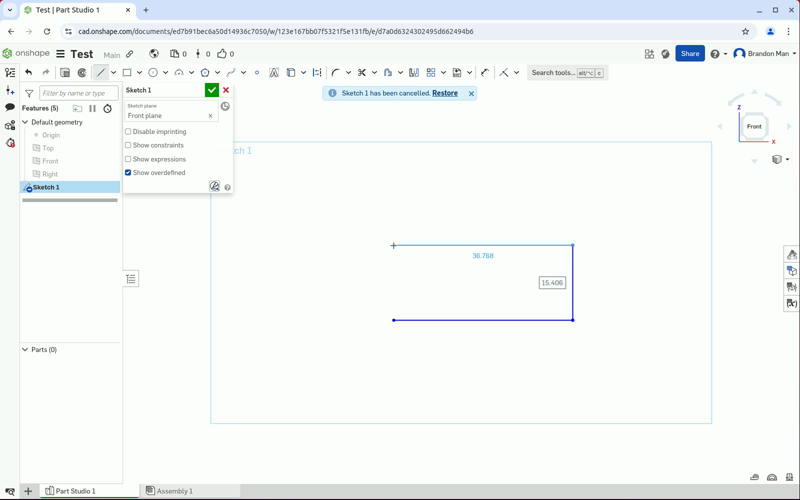
key_down(shift)
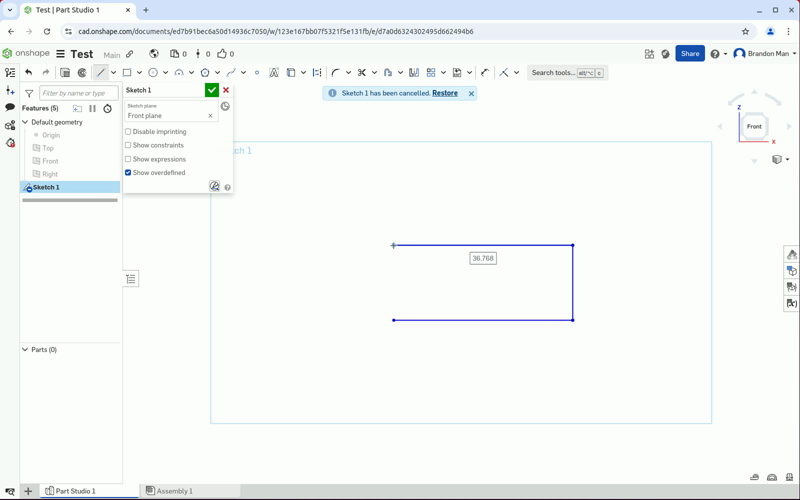
mouse_move(393, 320)
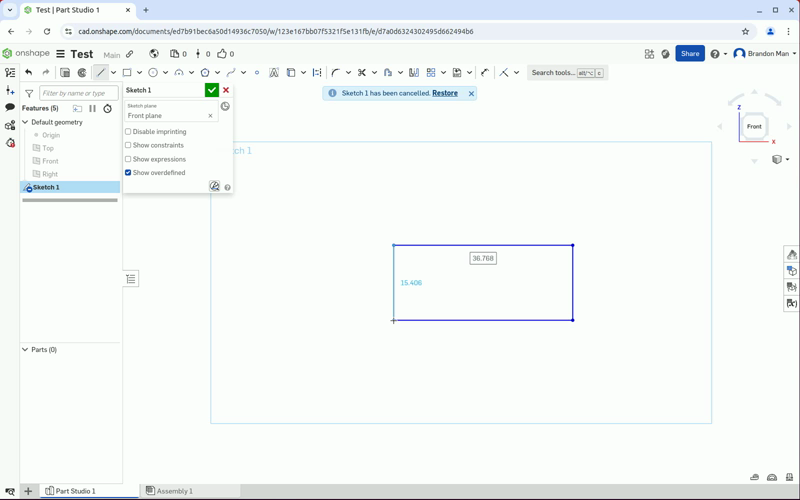
key_up(shift)
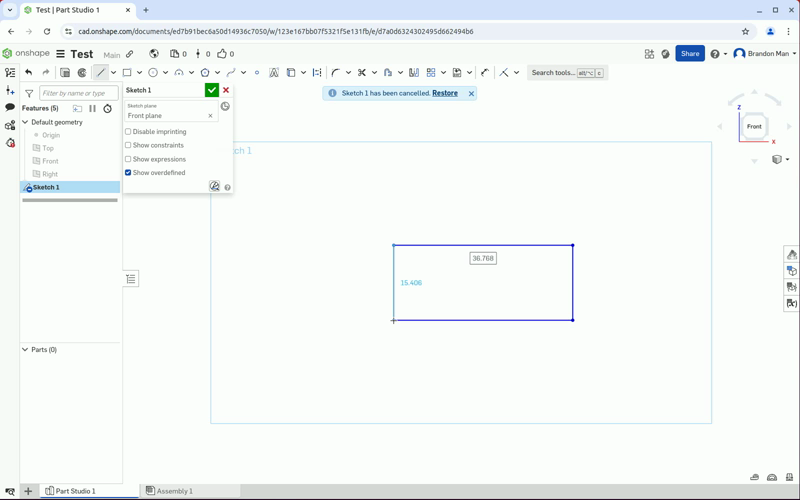
click(393, 320)
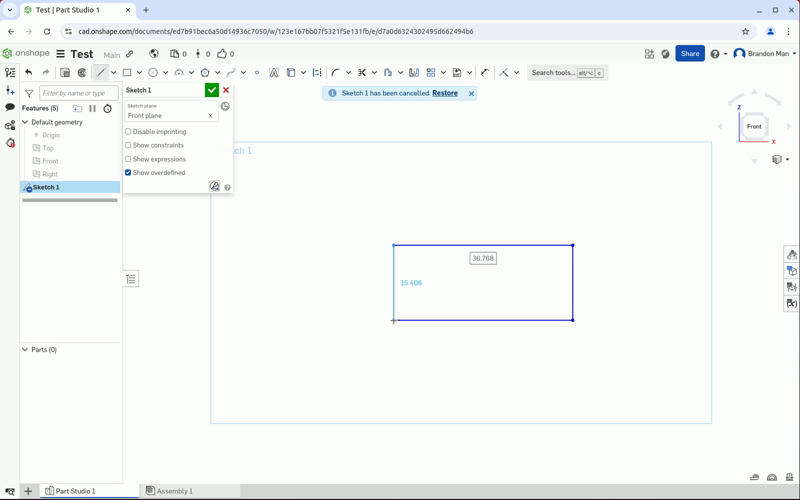
key(esc)
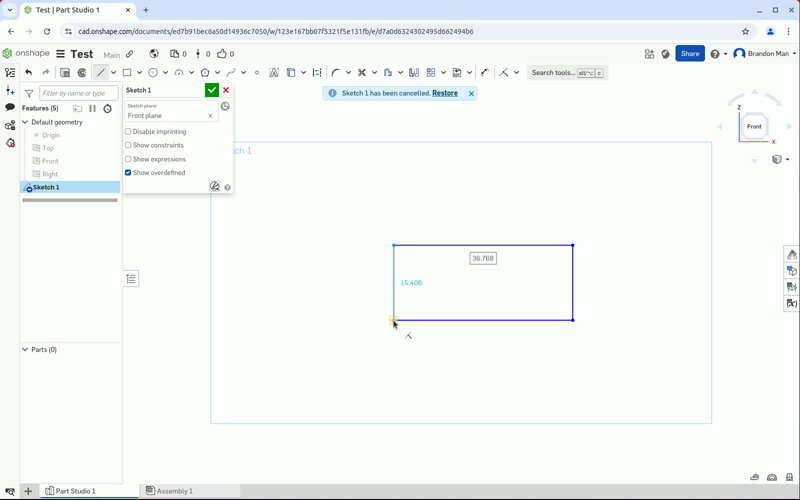
mouse_move(417, 299)
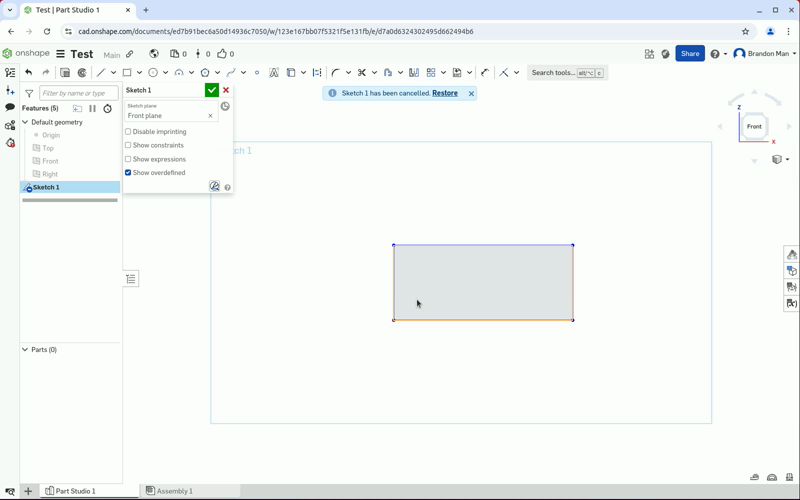
click(417, 299)
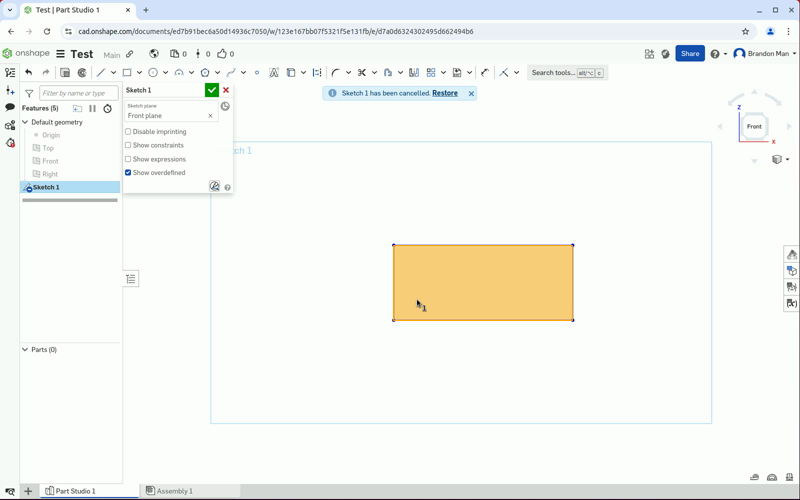
mouse_move(73, 352)
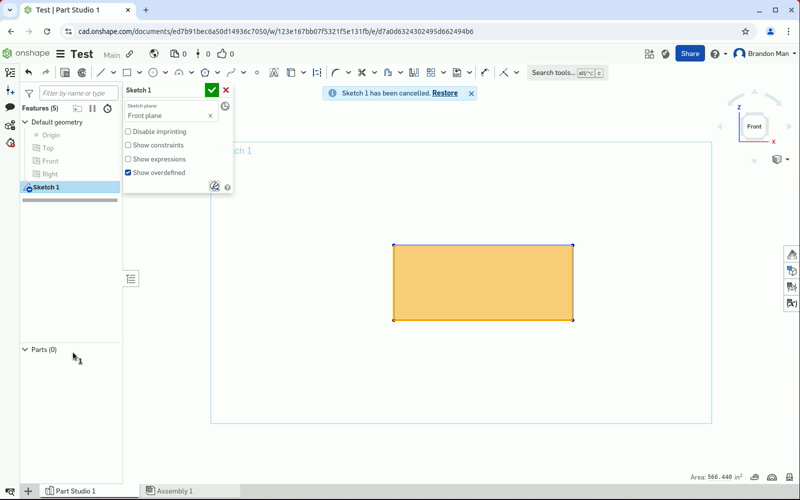
key(shift+y)
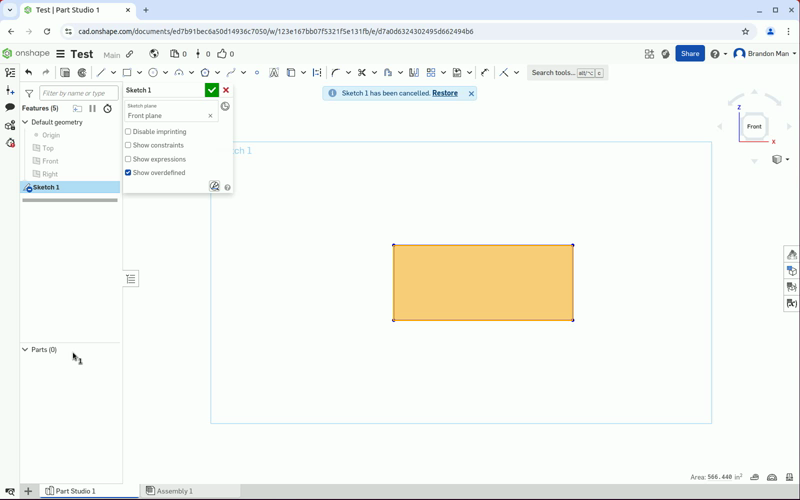
key(shift+e)
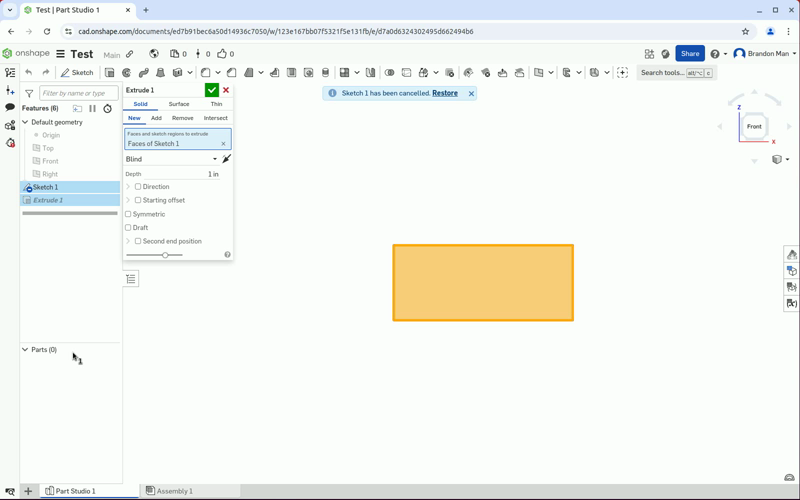
mouse_move(143, 106)
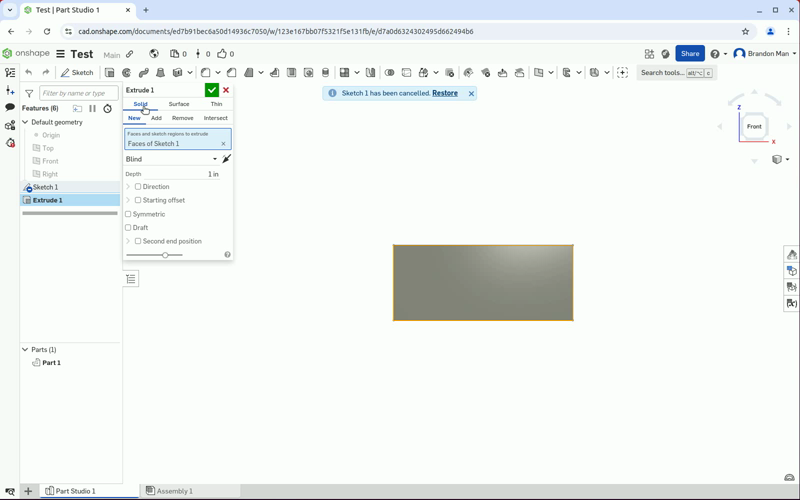
click(143, 106)
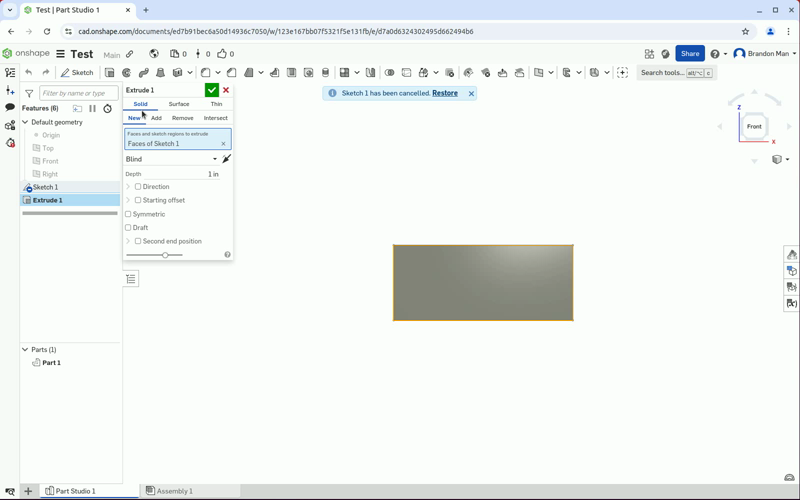
mouse_move(137, 120)
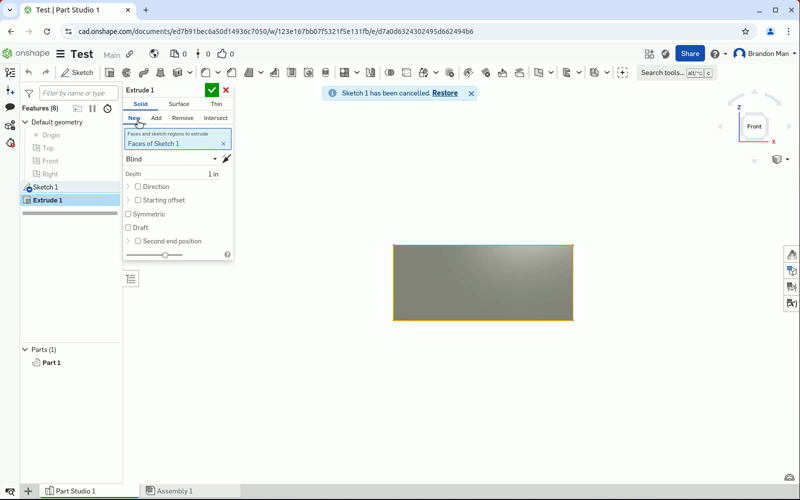
click(137, 120)
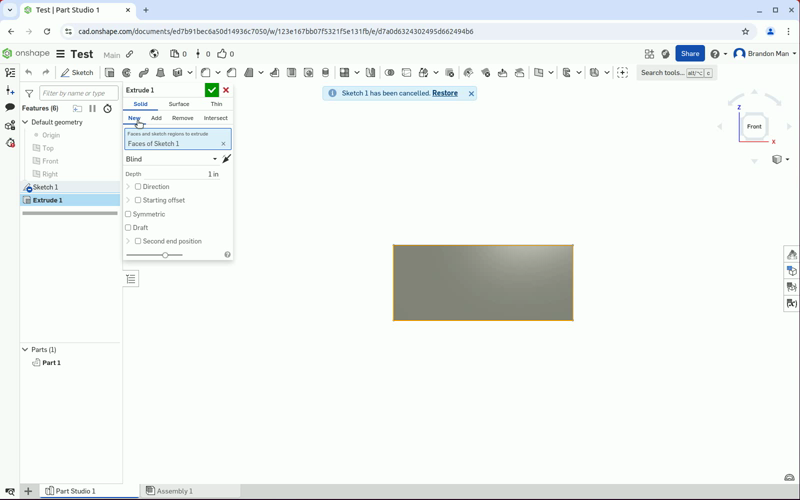
key(tab, 4)
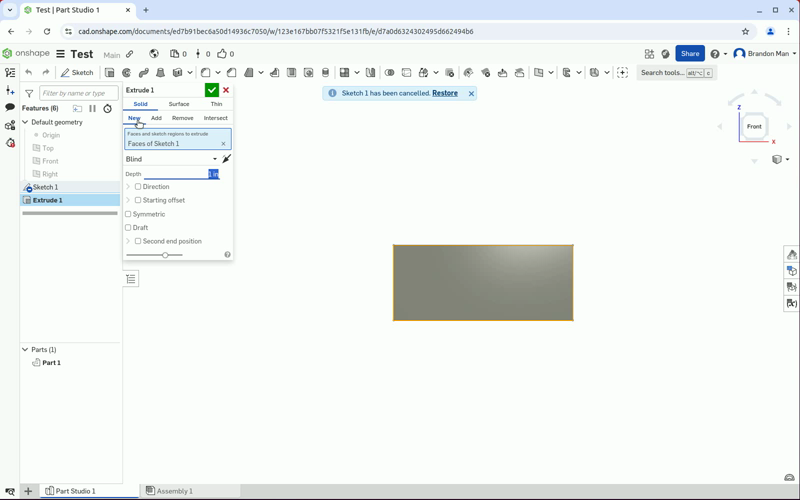
text(0.241)
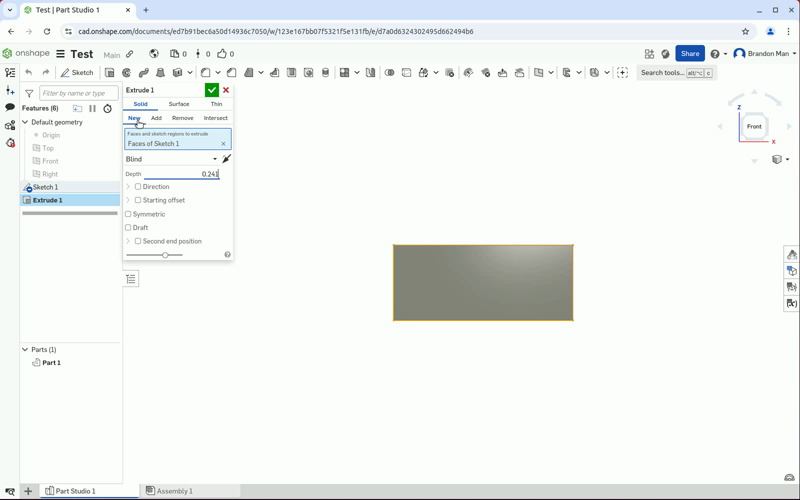
key(enter)
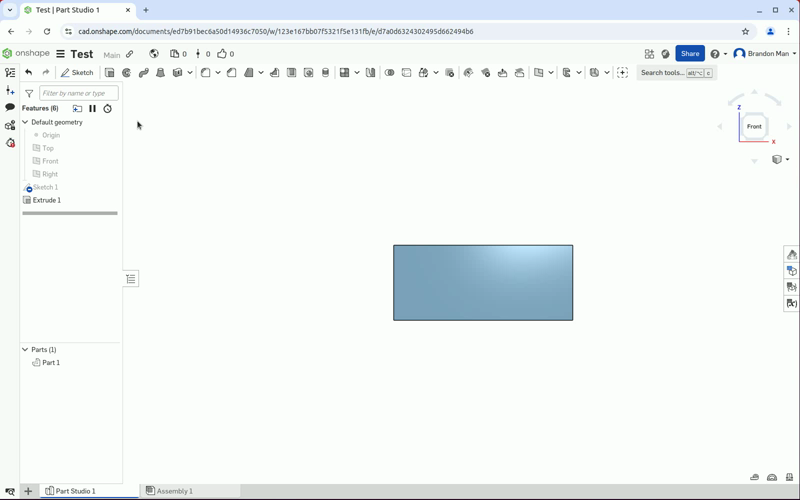
key(shift+h)
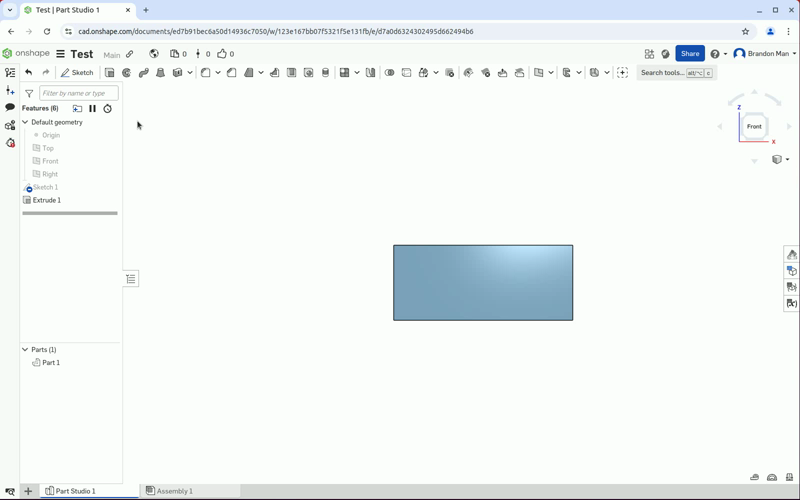
key(shift+h)
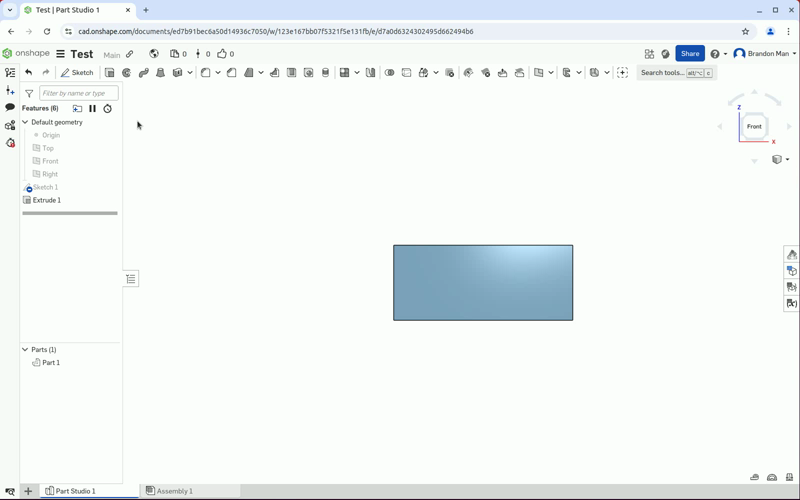
mouse_move(73, 189)
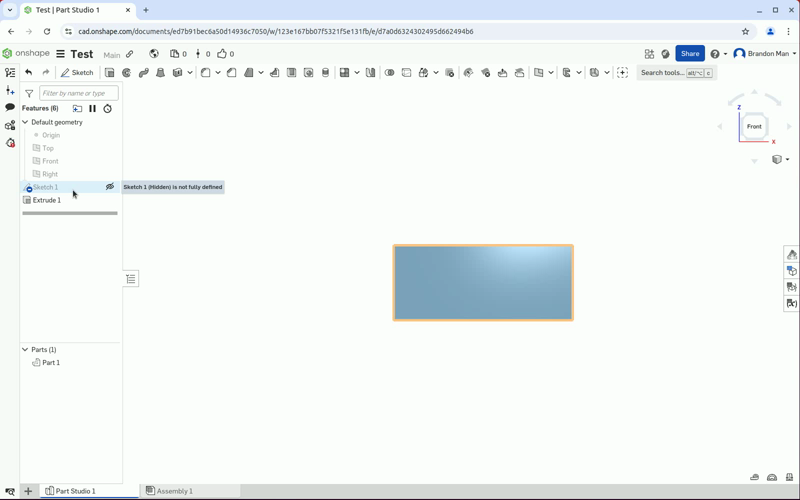
click(73, 189)
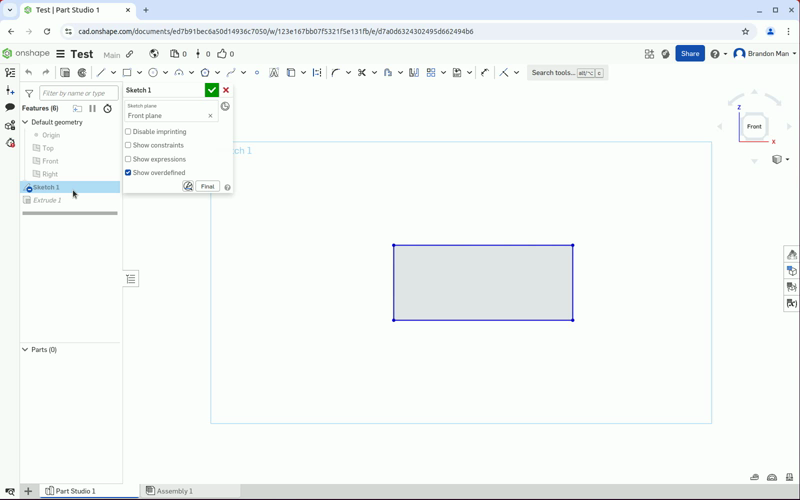
mouse_move(229, 92)
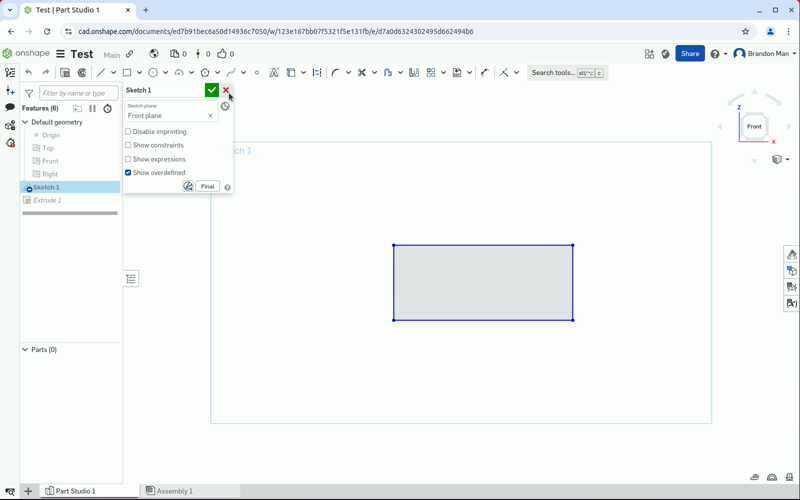
click(229, 92)
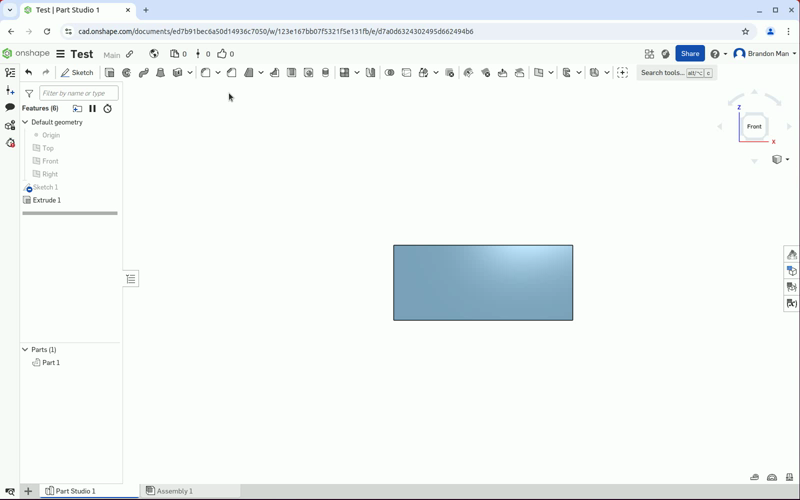
mouse_move(541, 75)
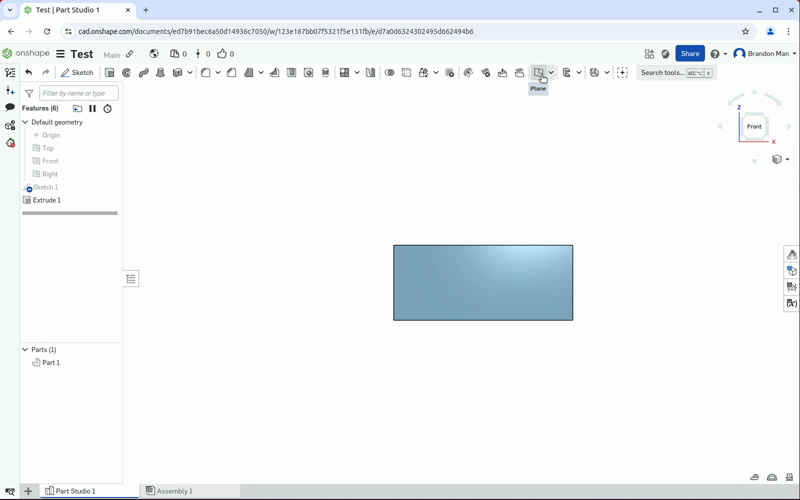
click(541, 75)
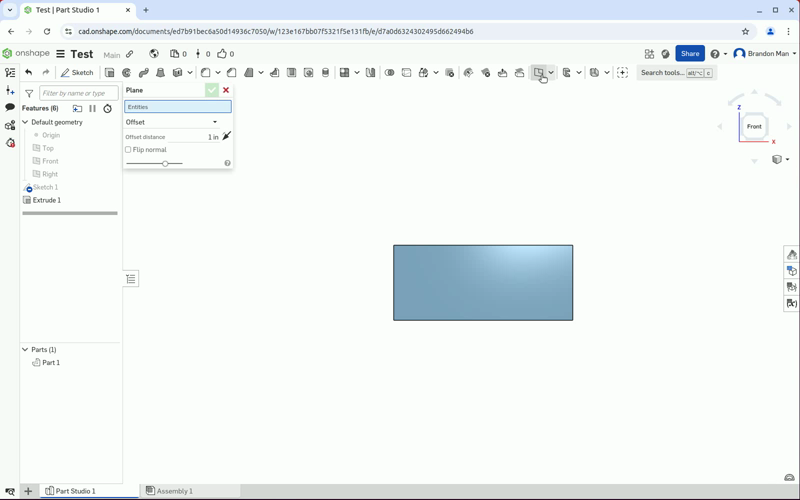
mouse_move(73, 163)
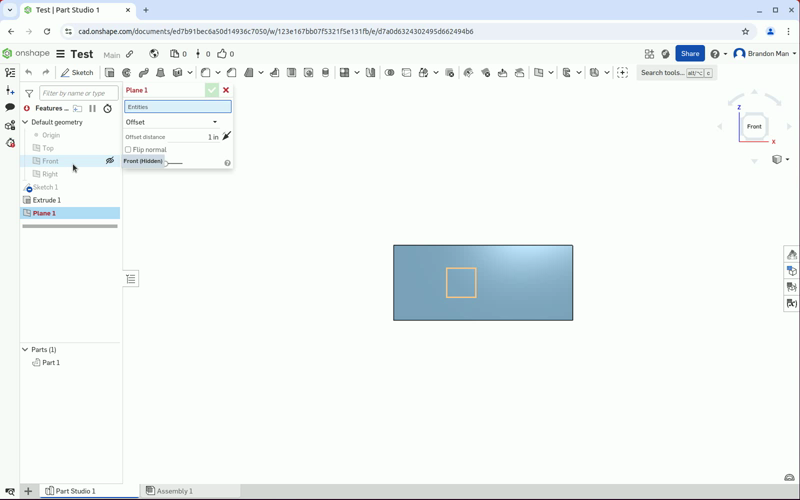
click(73, 163)
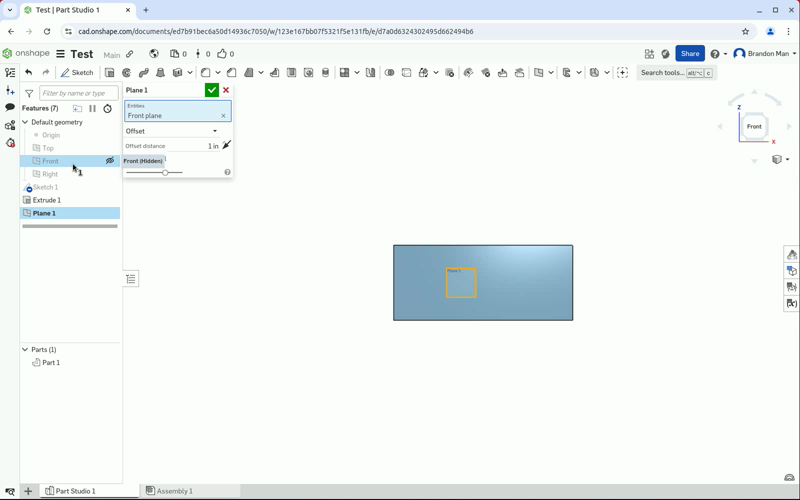
key(tab, 2)
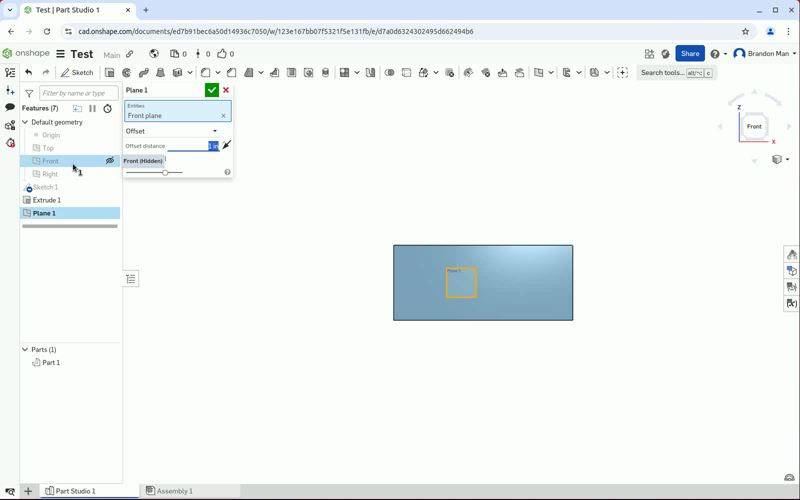
text(0.246)
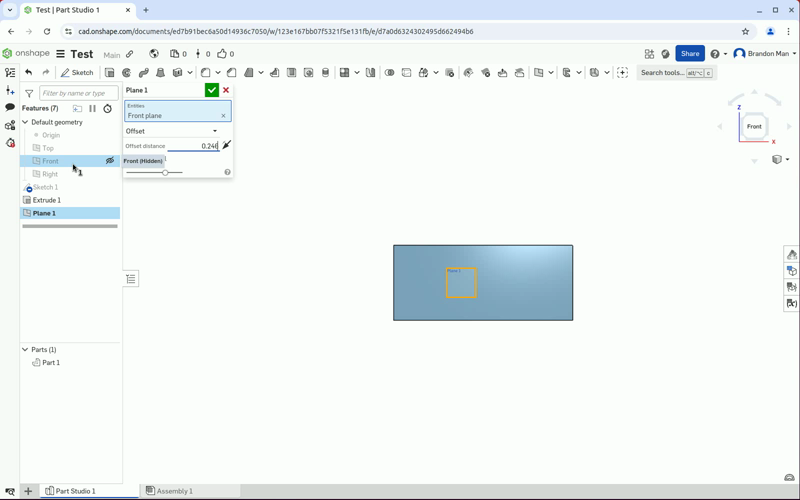
key(enter, 2)
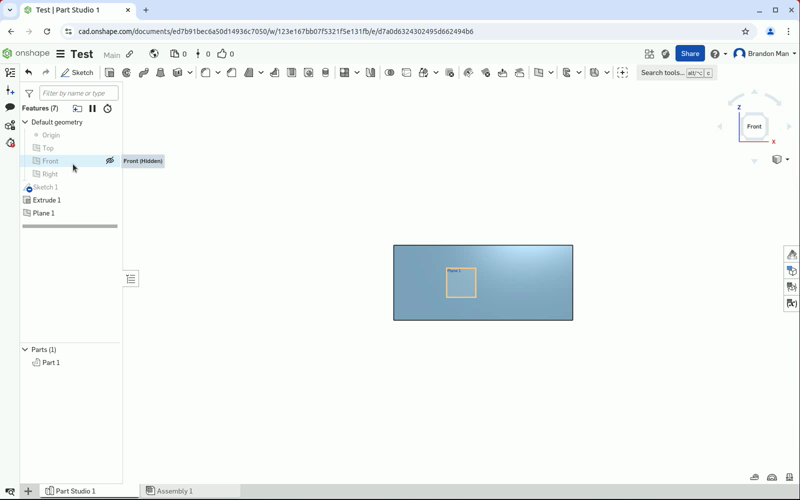
key(shift+s)
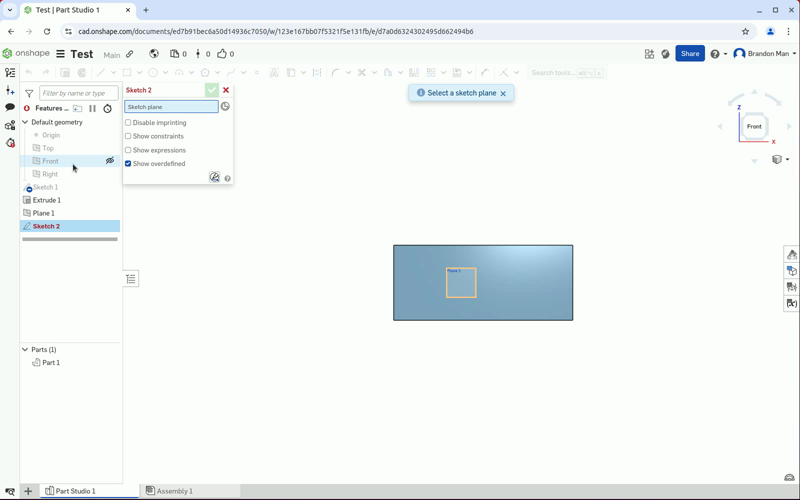
mouse_move(73, 215)
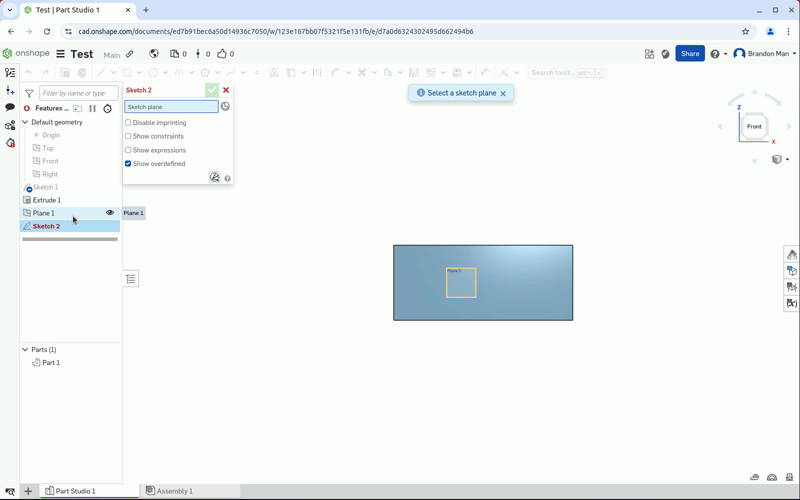
click(73, 215)
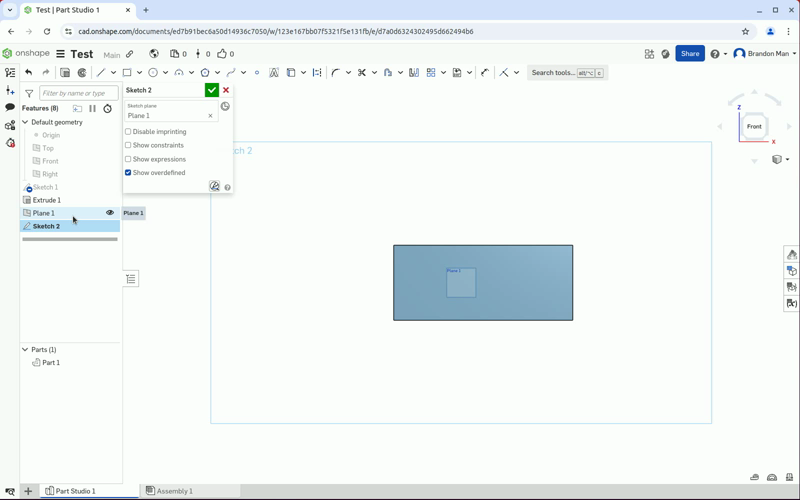
mouse_move(73, 352)
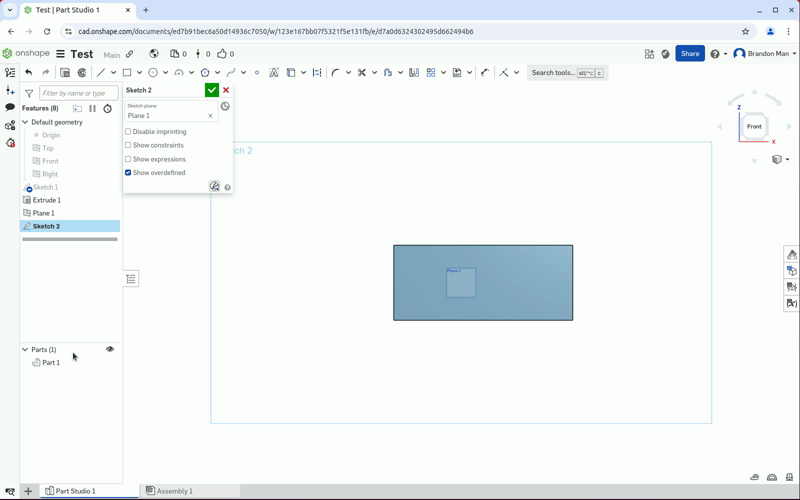
key(y)
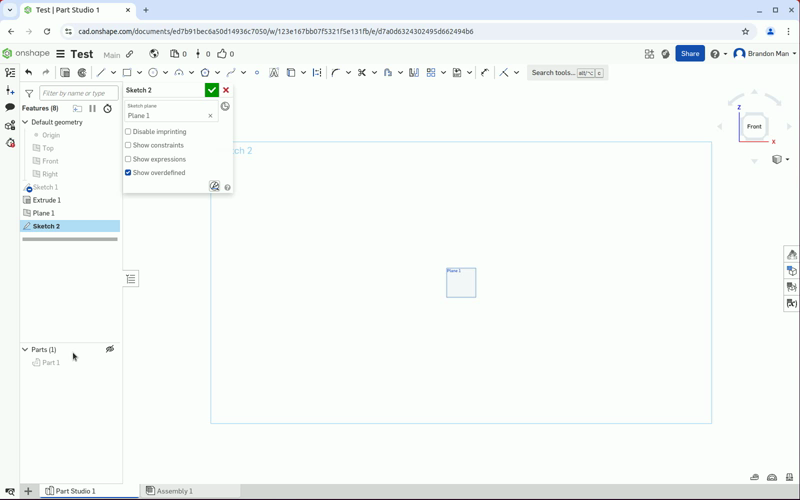
key(l)
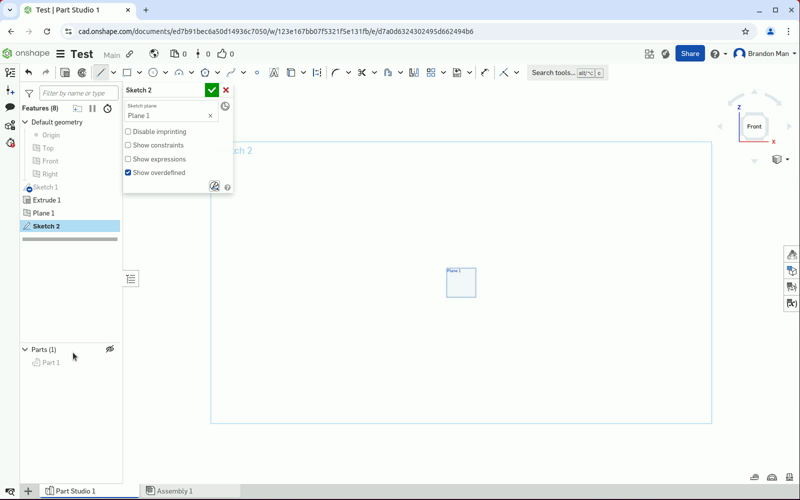
key_down(shift)
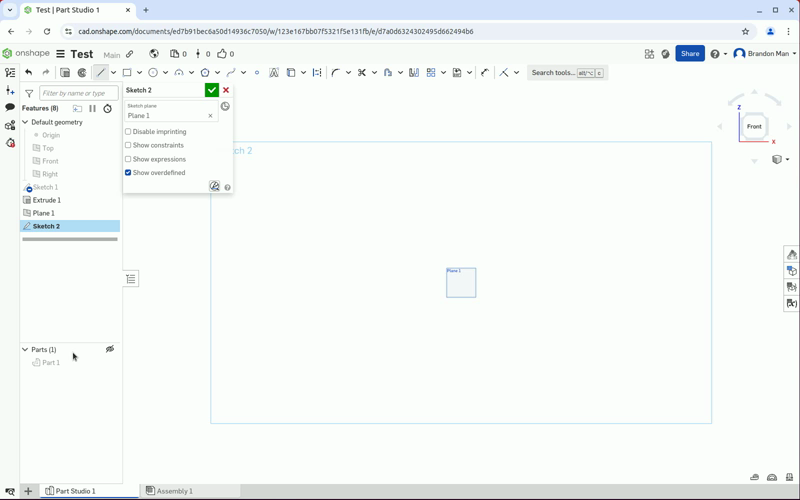
mouse_move(443, 282)
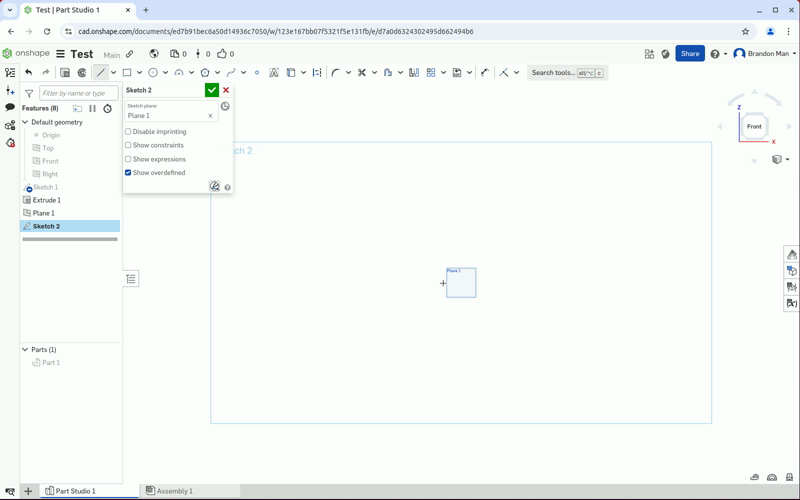
click(443, 282)
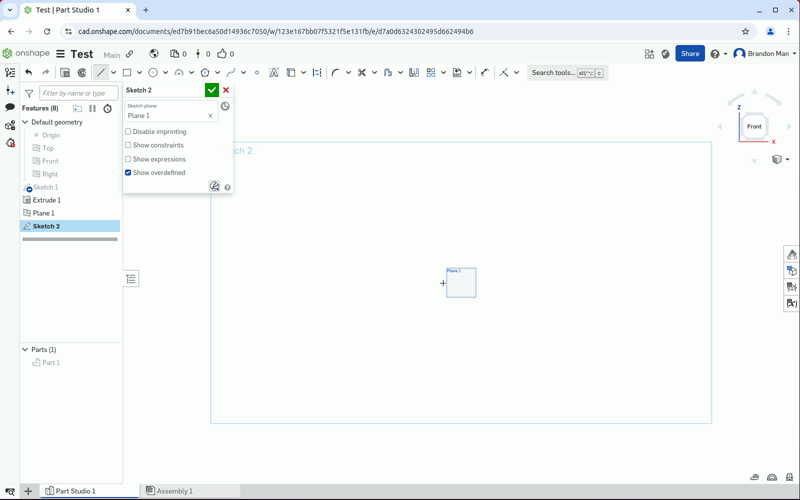
key_up(shift)
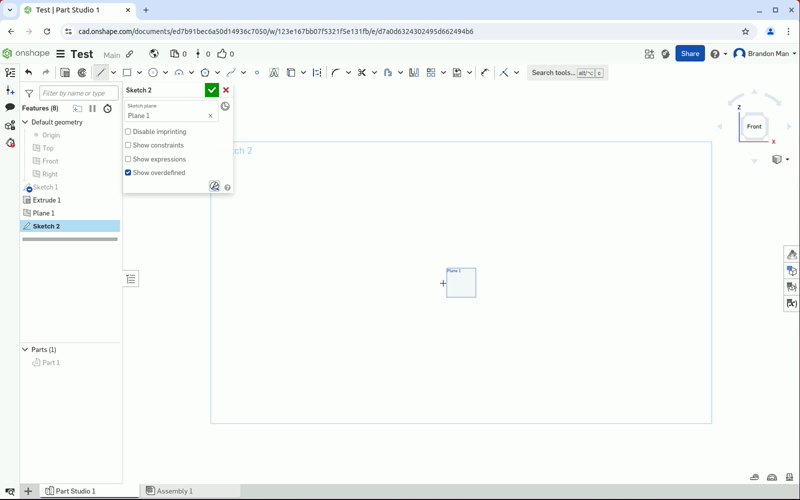
key_down(shift)
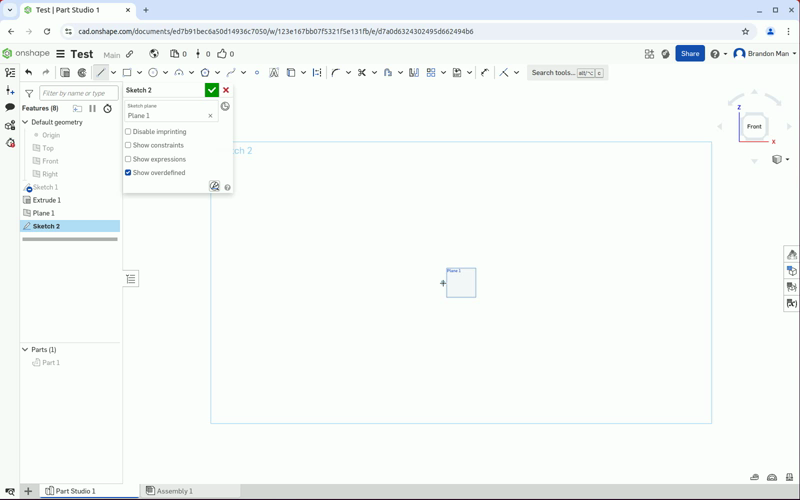
mouse_move(525, 282)
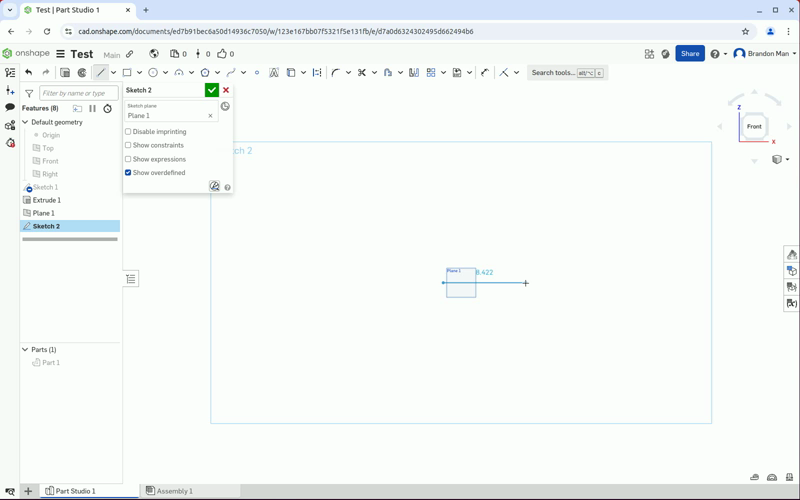
click(525, 282)
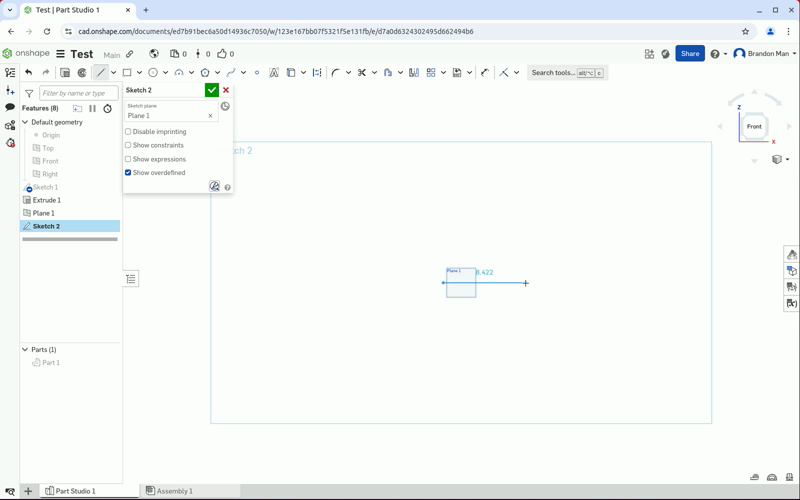
key_up(shift)
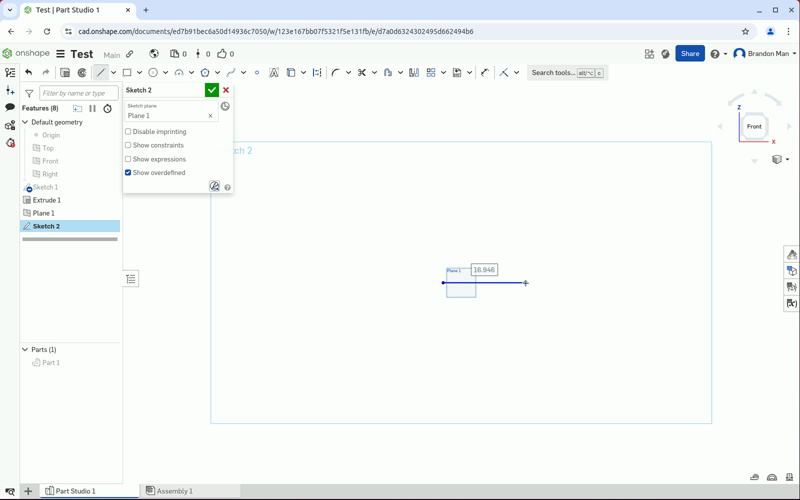
key_down(shift)
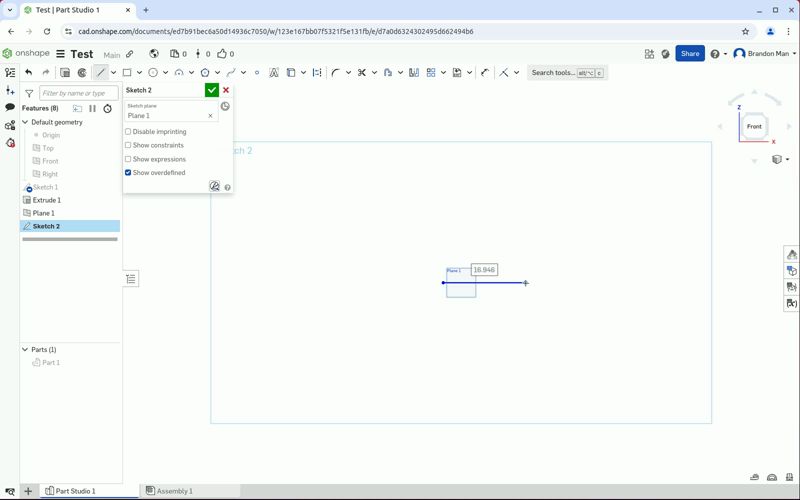
mouse_move(555, 282)
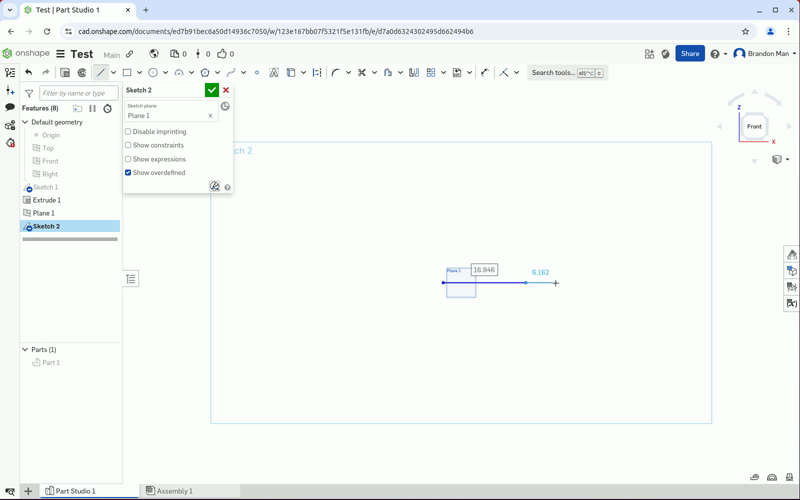
mouse_move(525, 258)
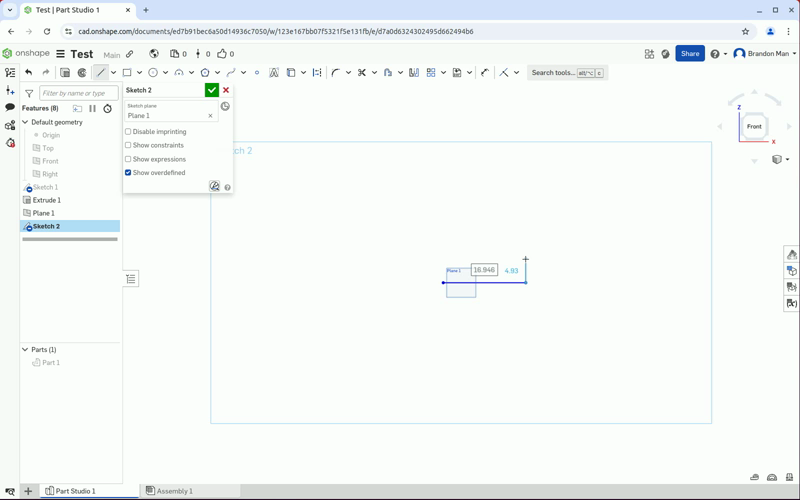
click(525, 258)
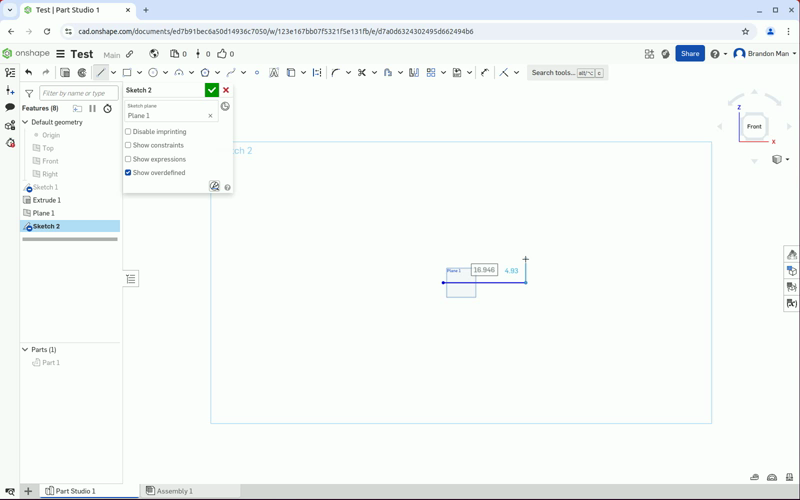
key_up(shift)
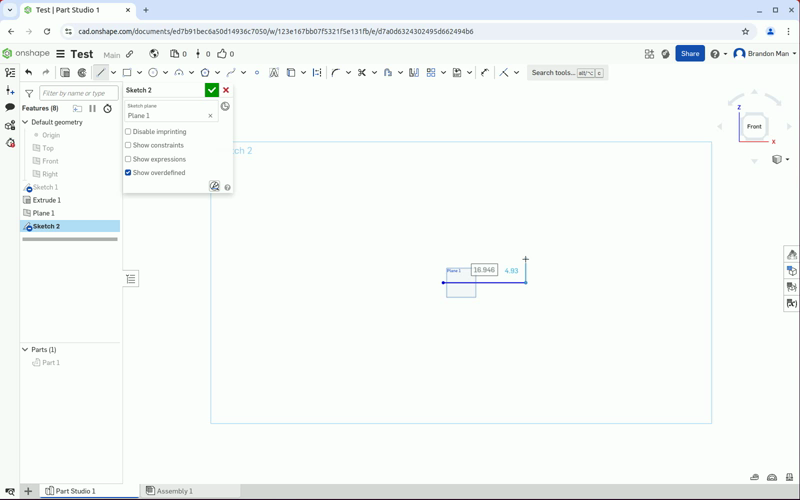
key_down(shift)
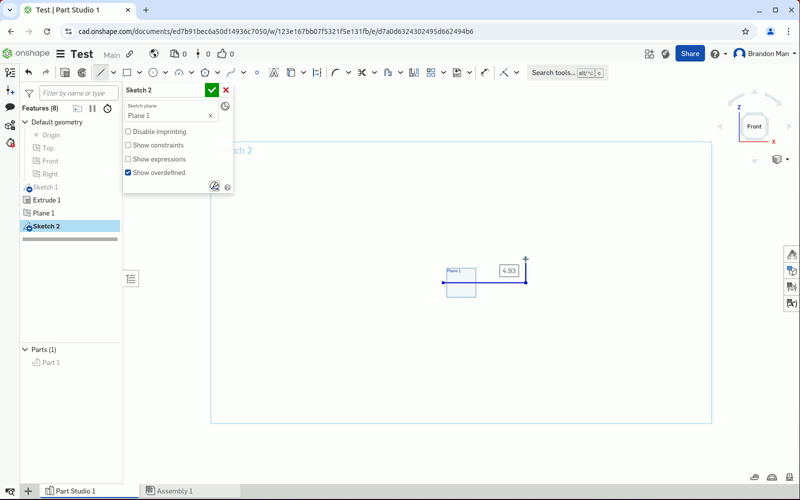
mouse_move(555, 258)
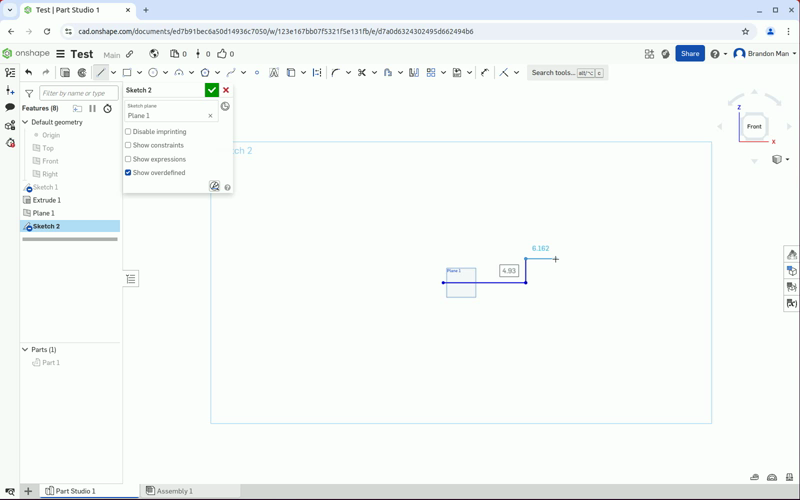
mouse_move(484, 258)
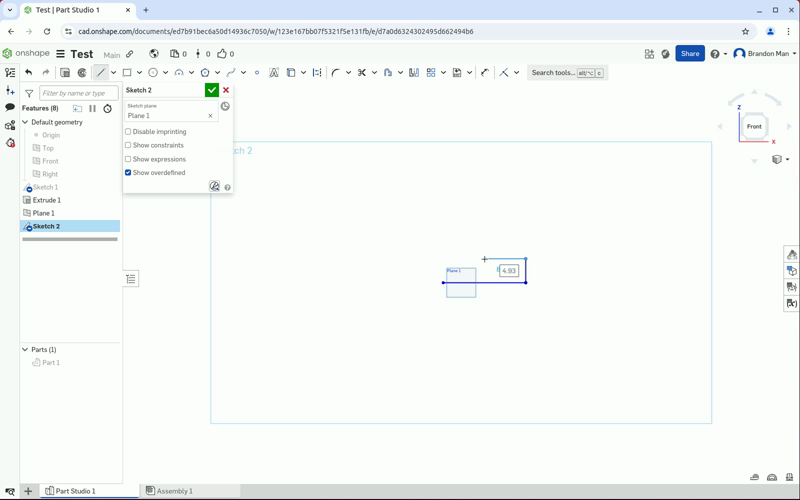
click(484, 258)
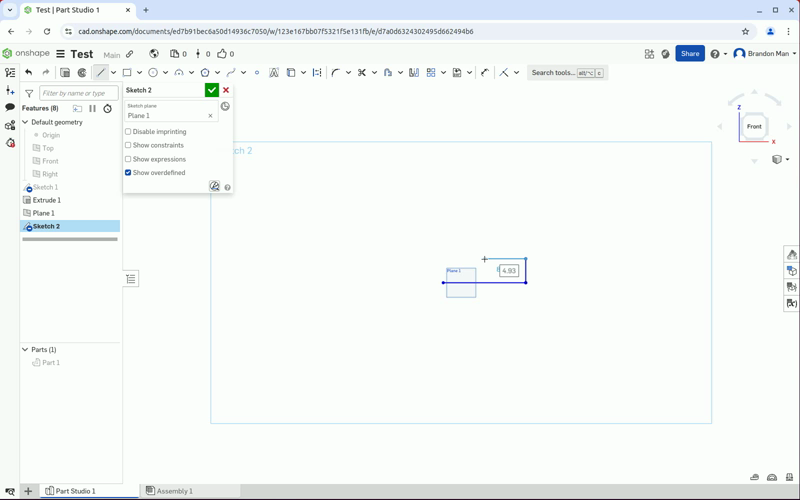
key_up(shift)
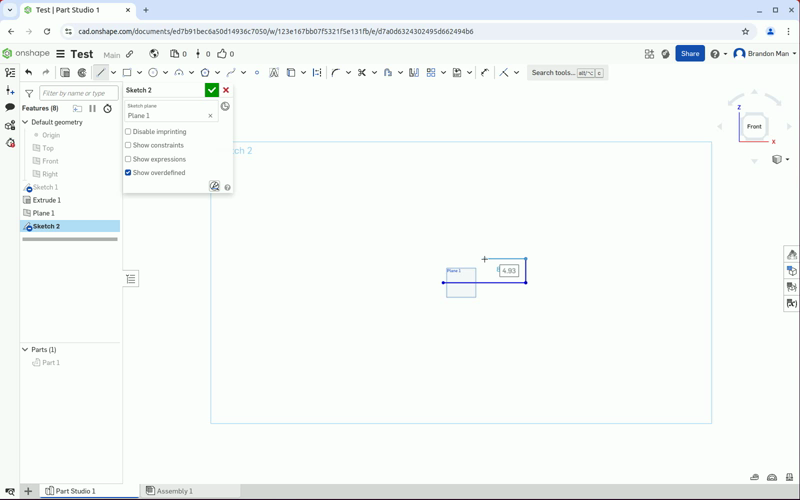
key_down(shift)
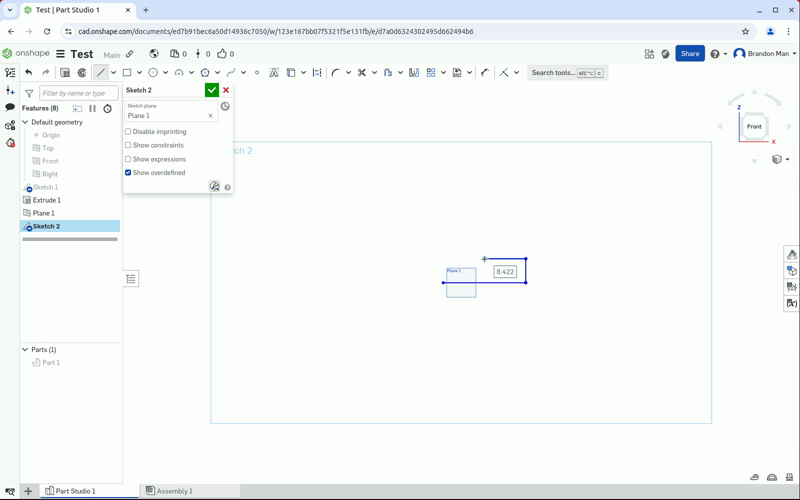
mouse_move(514, 258)
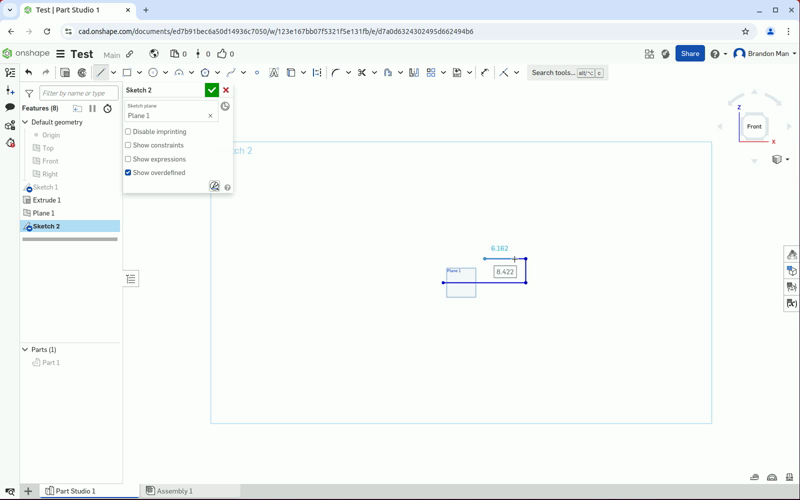
mouse_move(443, 258)
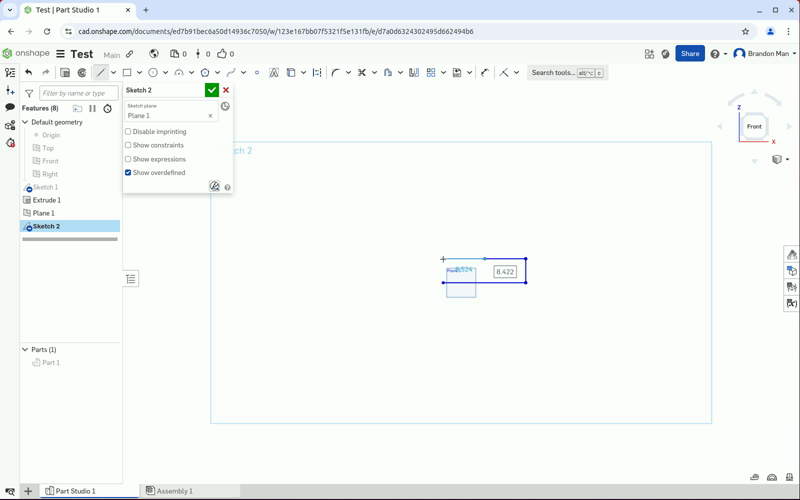
click(443, 258)
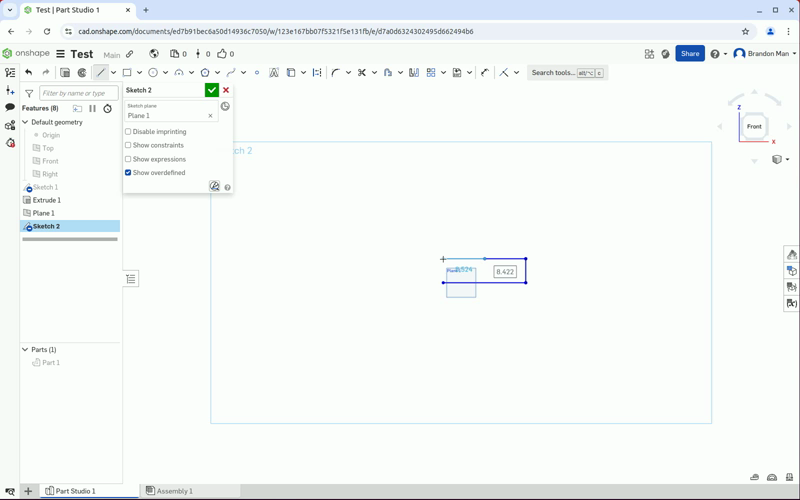
key_up(shift)
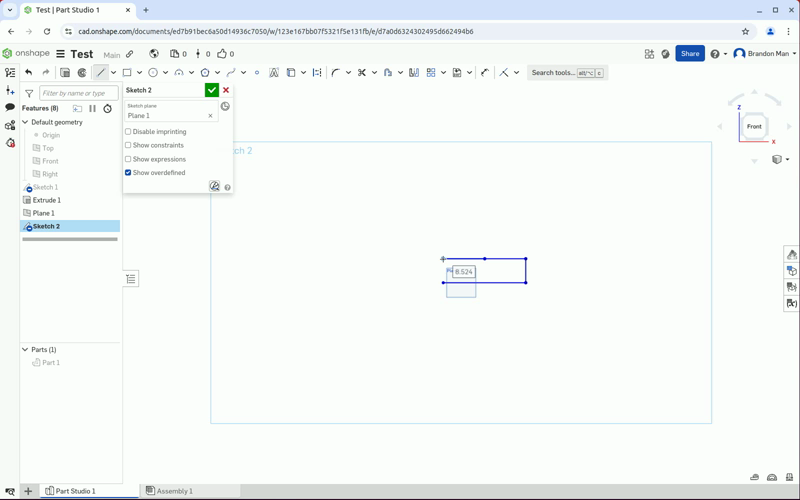
key_down(shift)
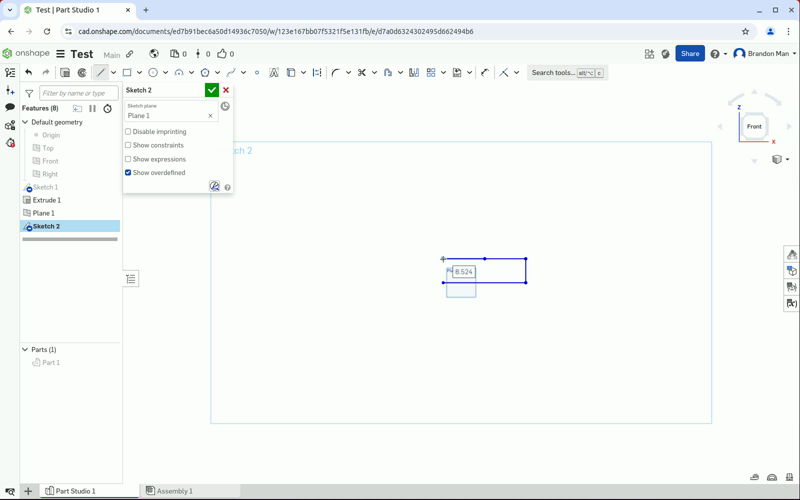
mouse_move(473, 258)
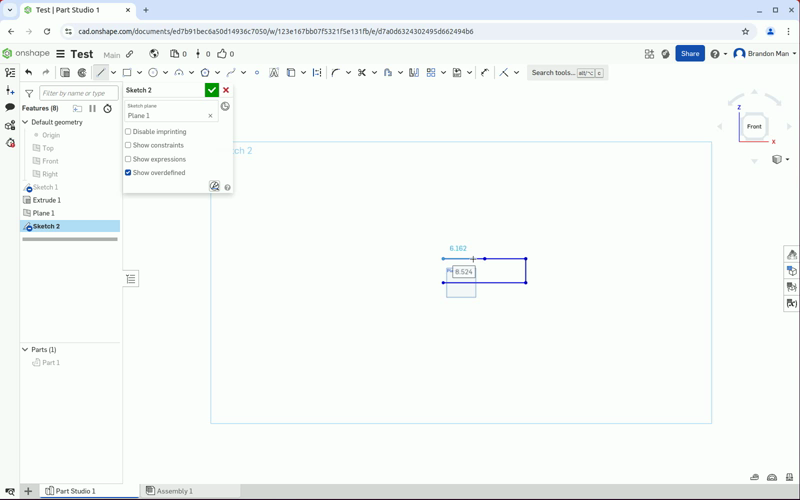
mouse_move(443, 268)
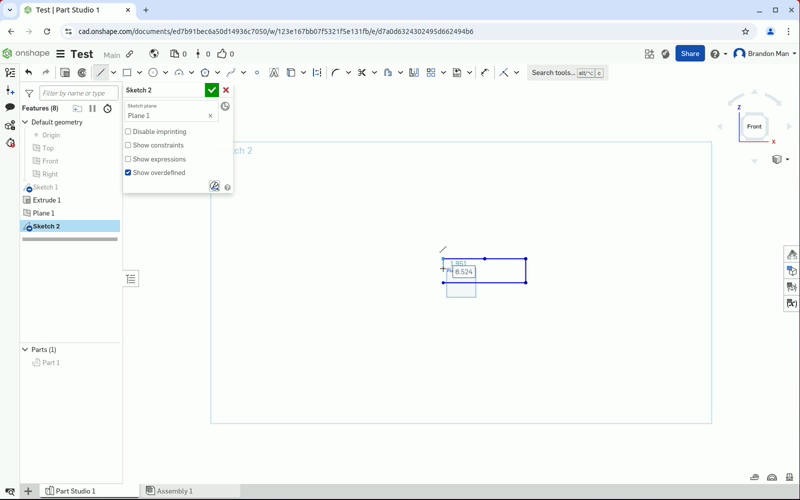
click(443, 268)
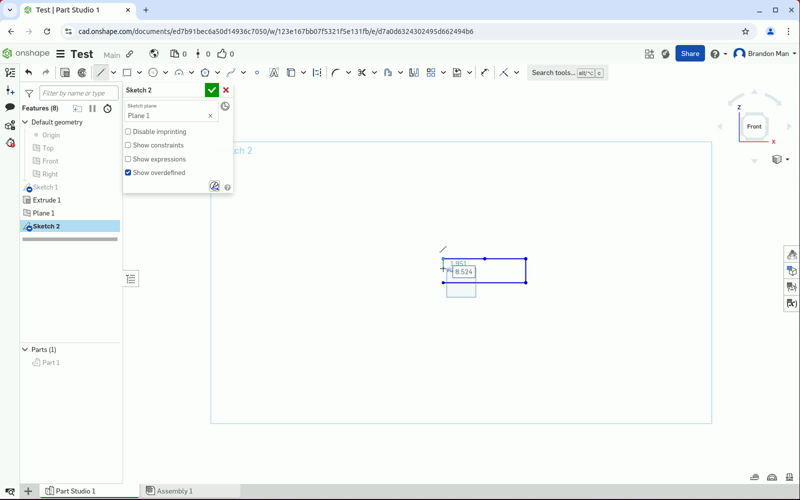
key_up(shift)
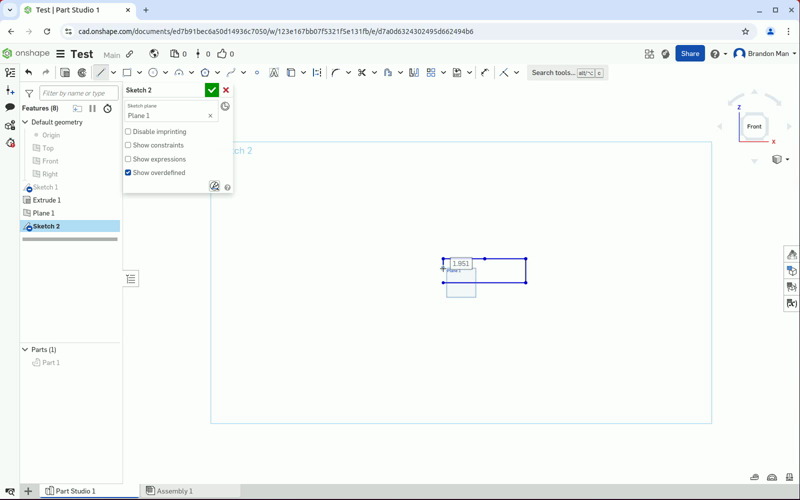
mouse_move(473, 268)
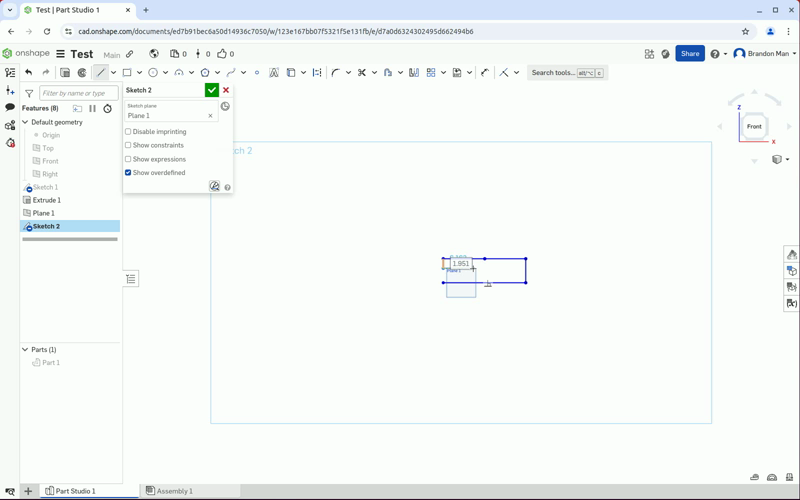
key_down(shift)
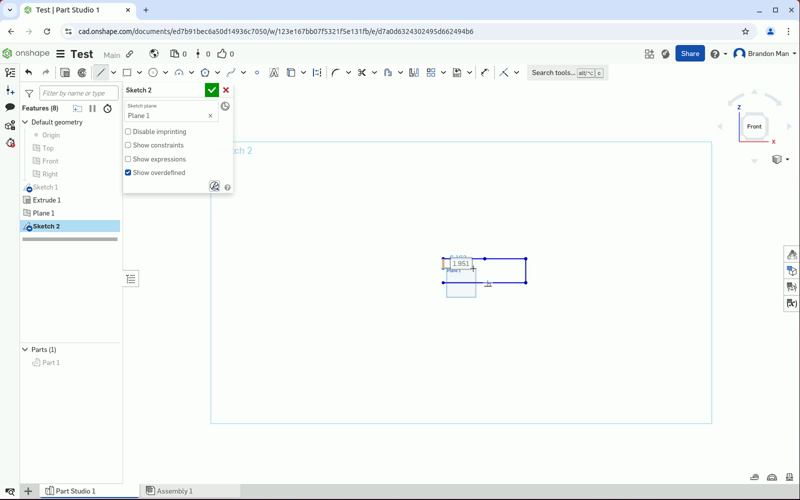
mouse_move(443, 282)
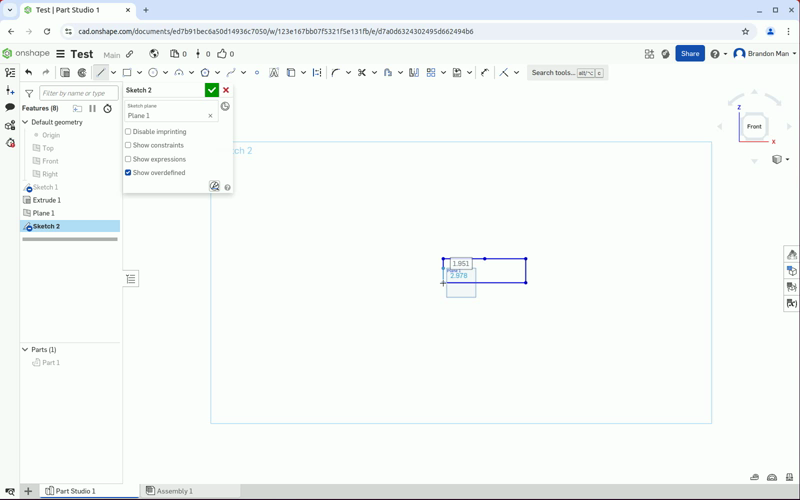
key_up(shift)
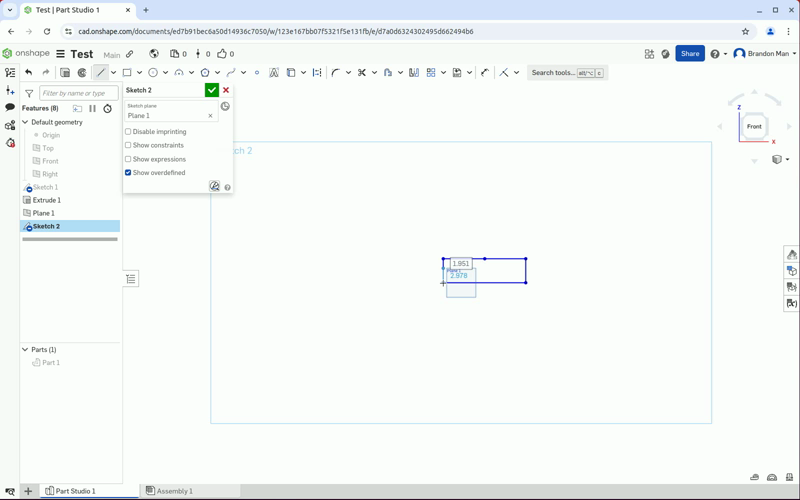
click(443, 282)
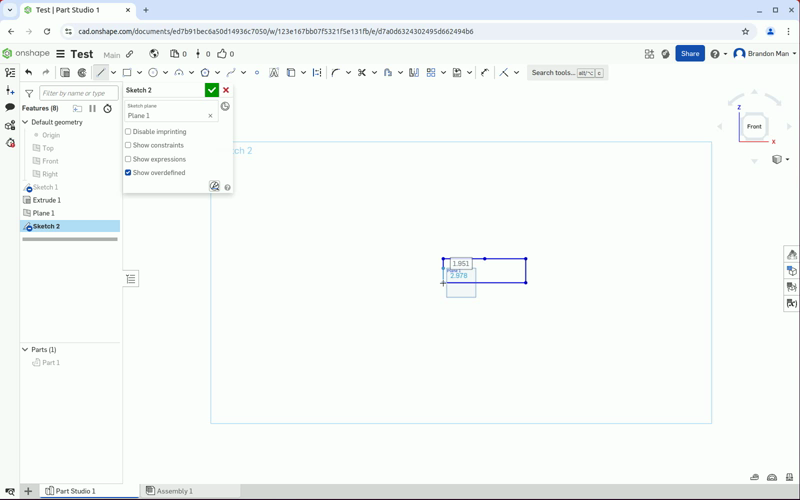
key(esc)
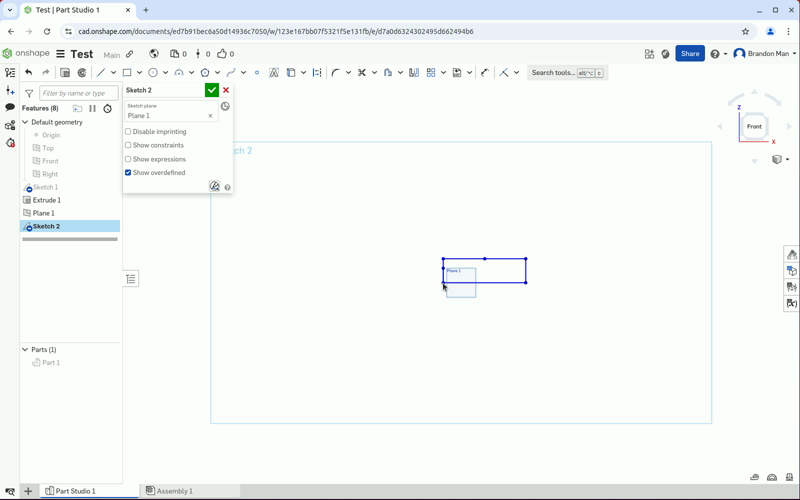
mouse_move(506, 277)
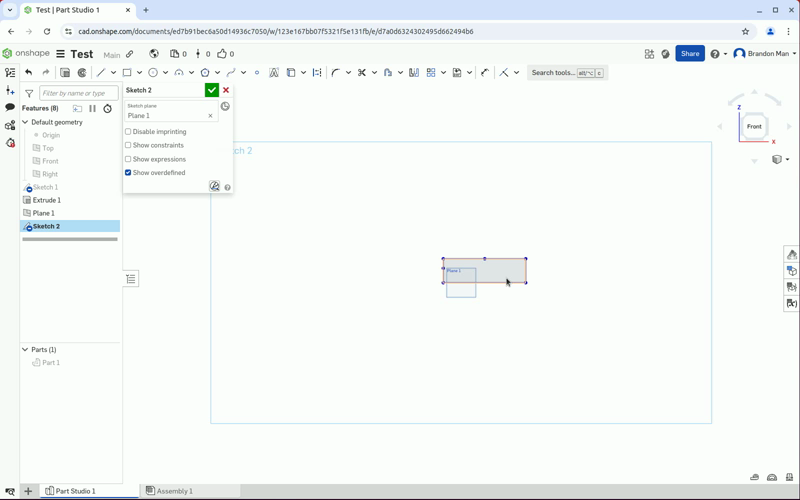
click(506, 277)
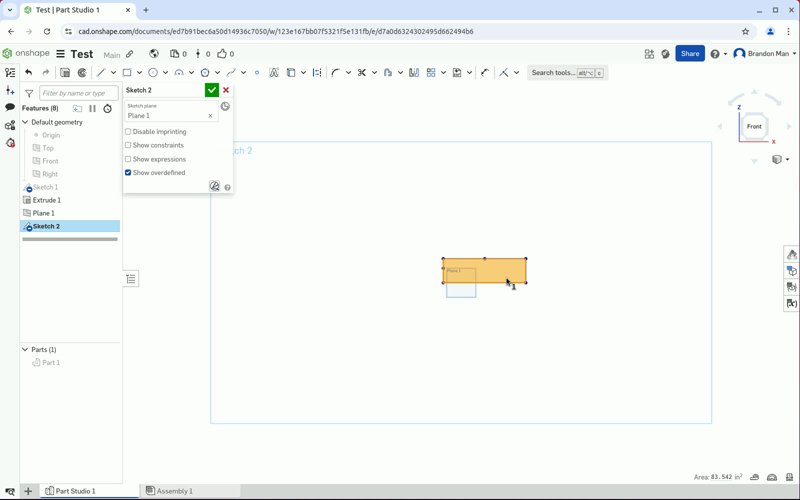
mouse_move(73, 352)
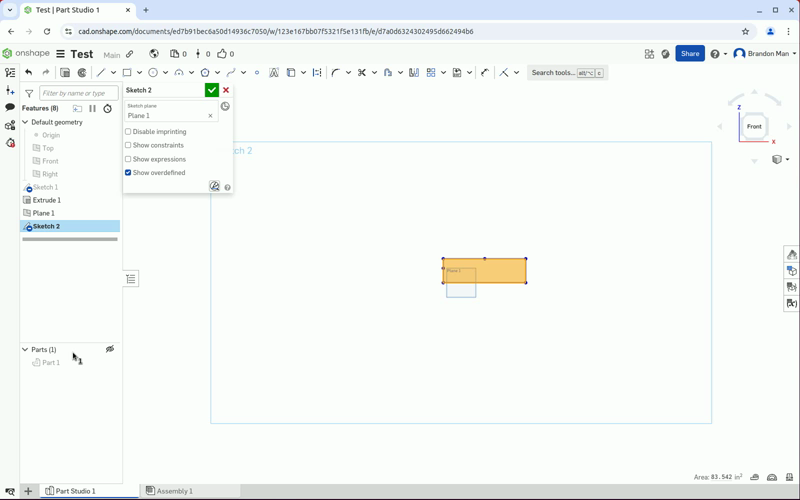
key(shift+y)
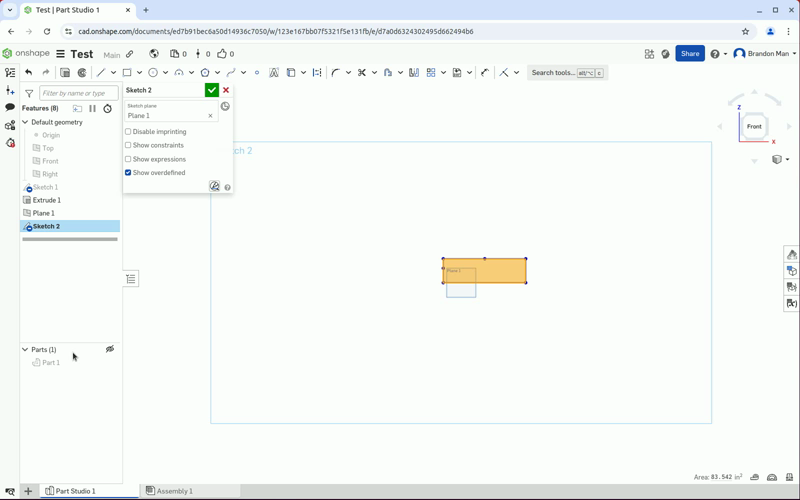
key(shift+e)
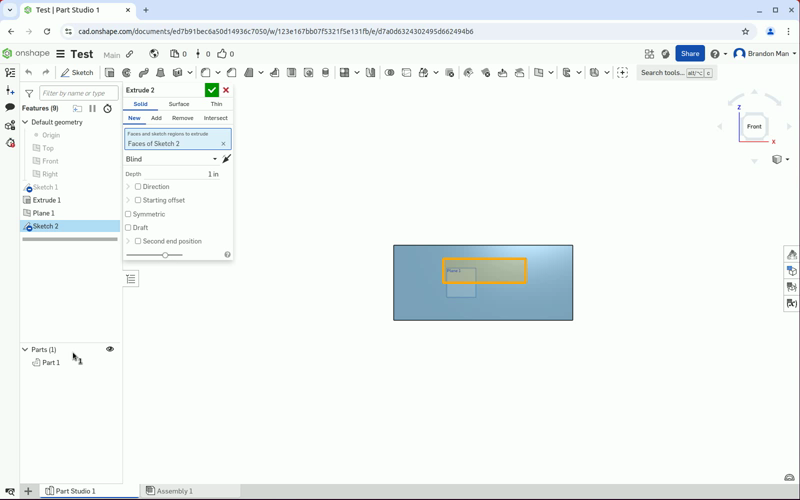
mouse_move(143, 106)
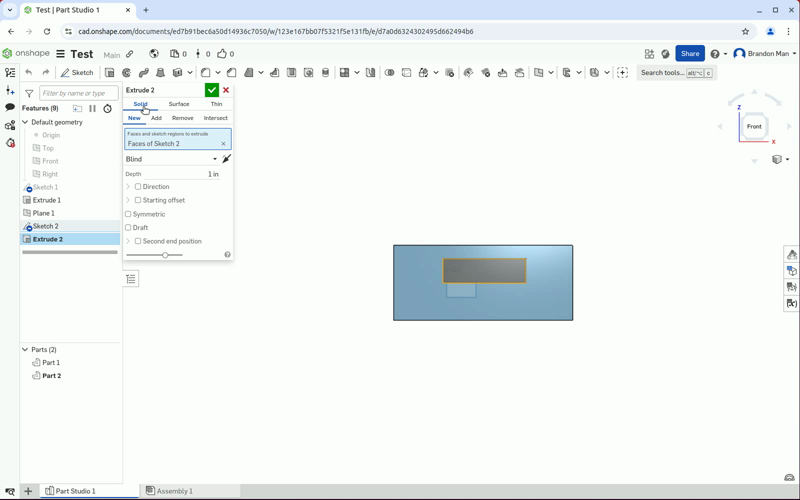
click(143, 106)
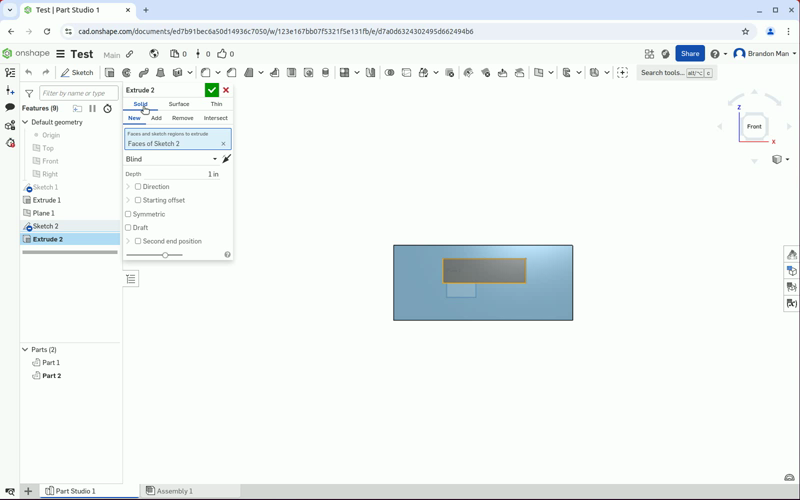
mouse_move(186, 120)
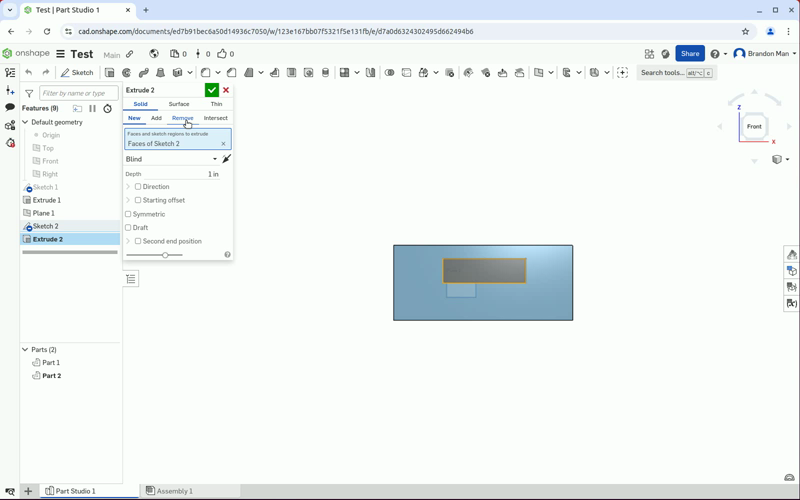
click(186, 120)
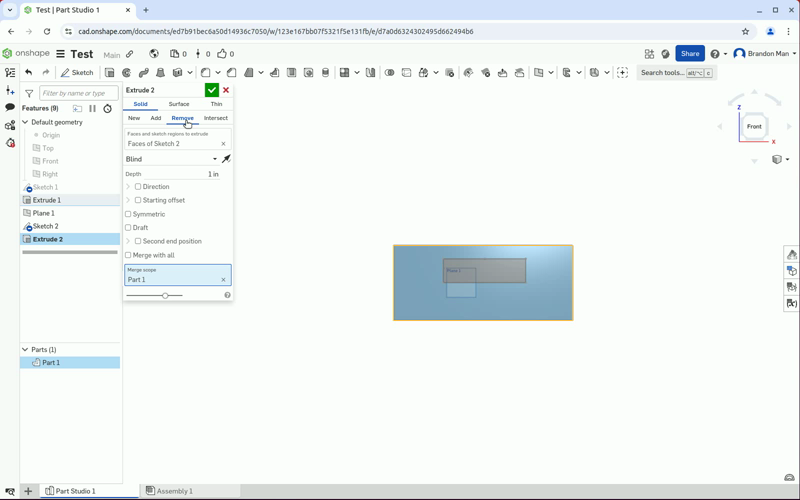
key(tab, 4)
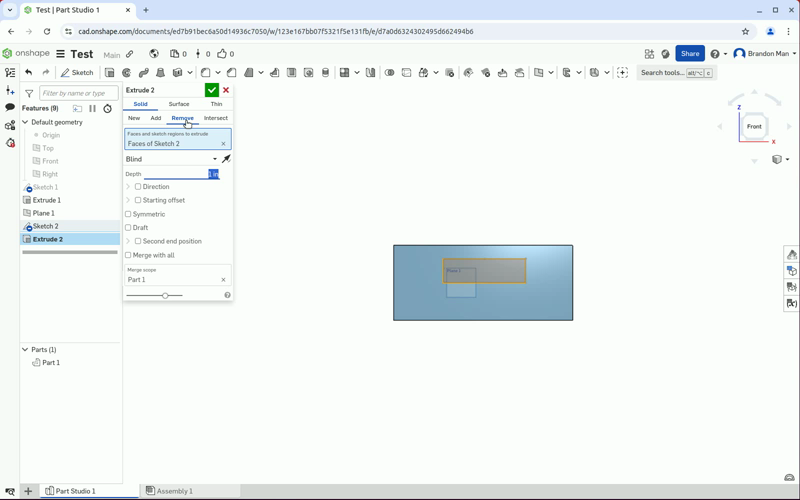
text(0.722)
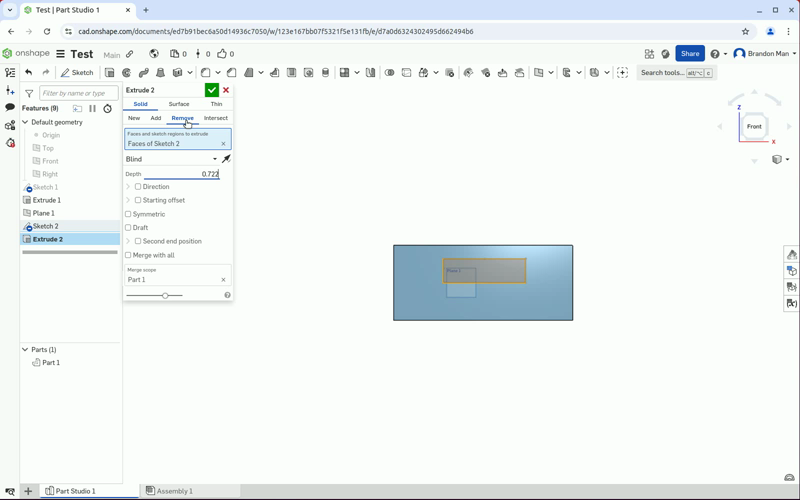
key(tab, 6)
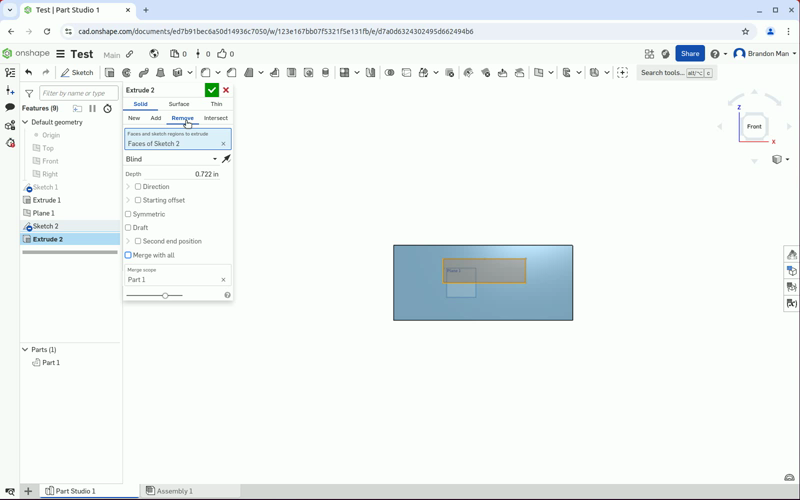
key(space)
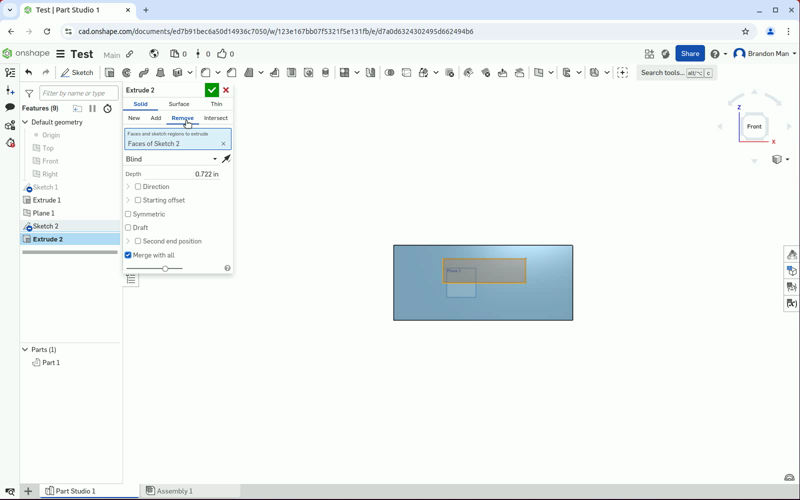
key(enter)
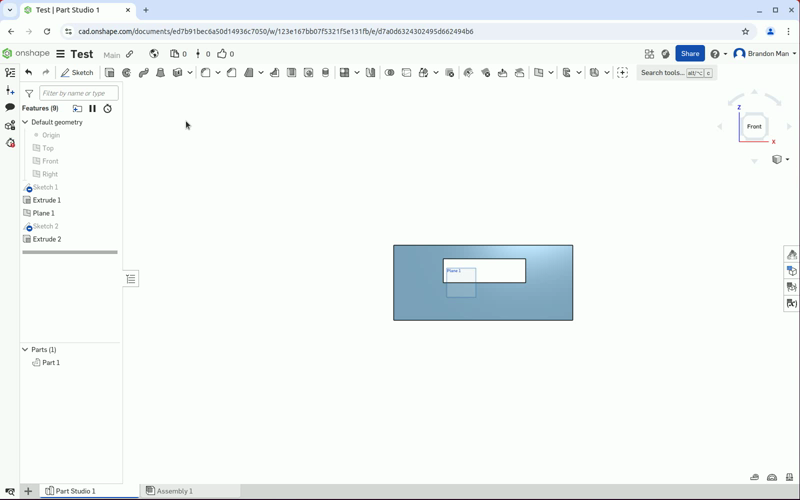
key(shift+h)
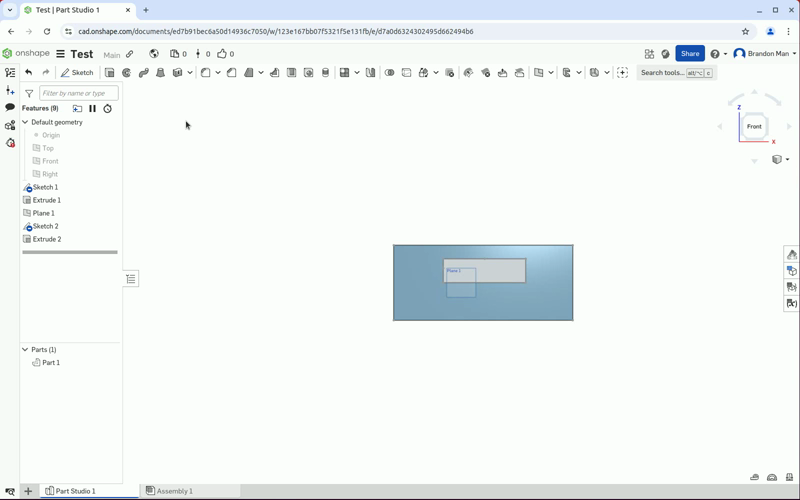
key(shift+h)
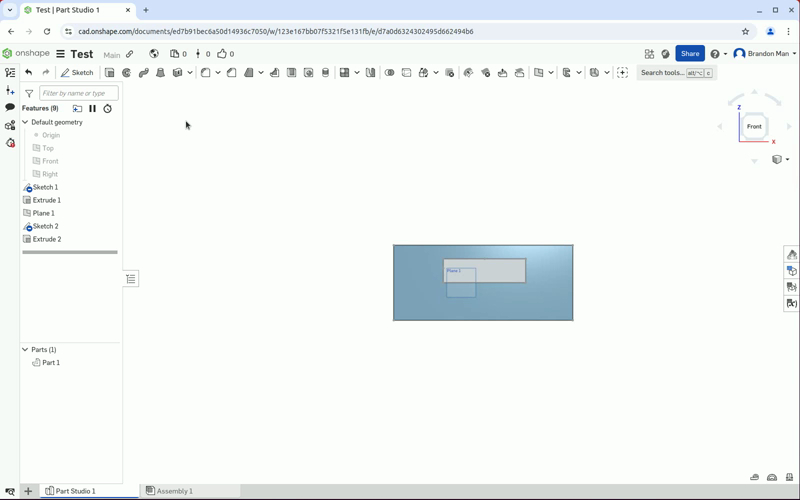
key(shift+7)
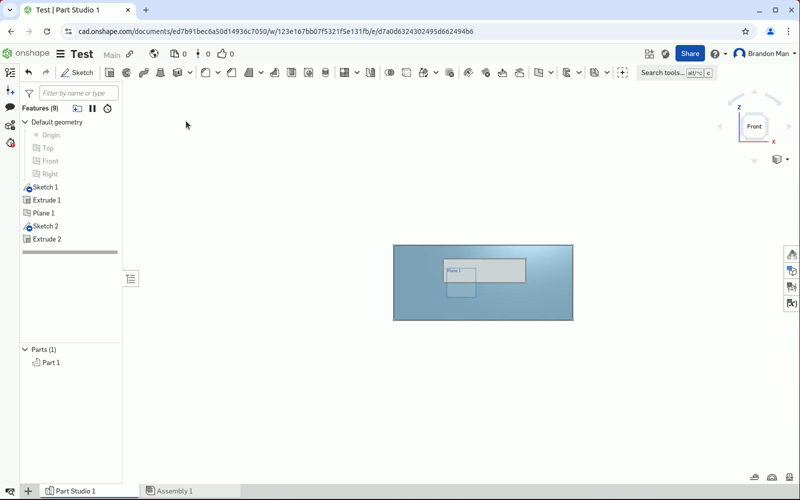
key(left, 2)
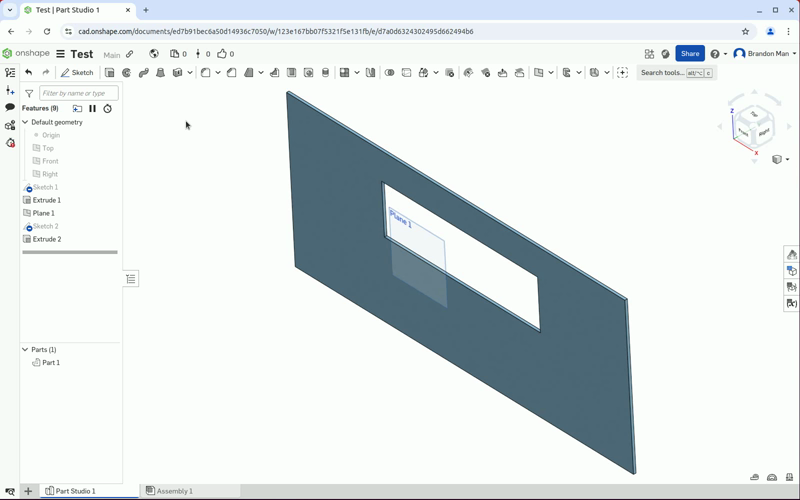
key(down, 2)
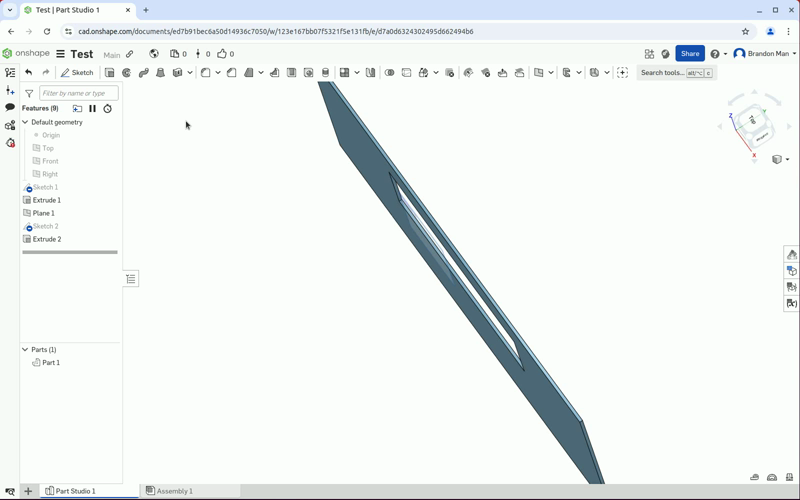
key(up, 2)
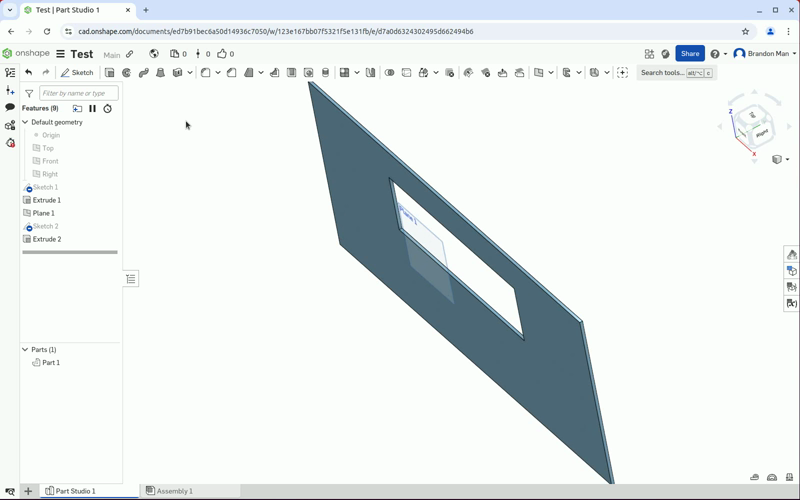
key(right, 2)
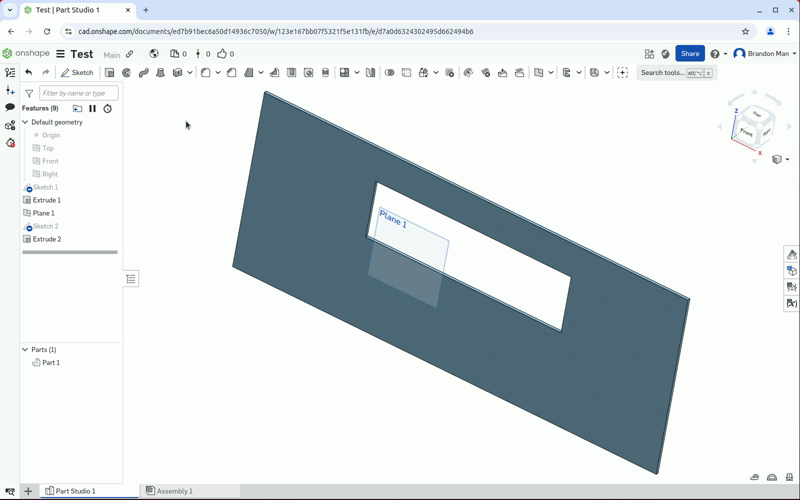
mouse_move(73, 189)
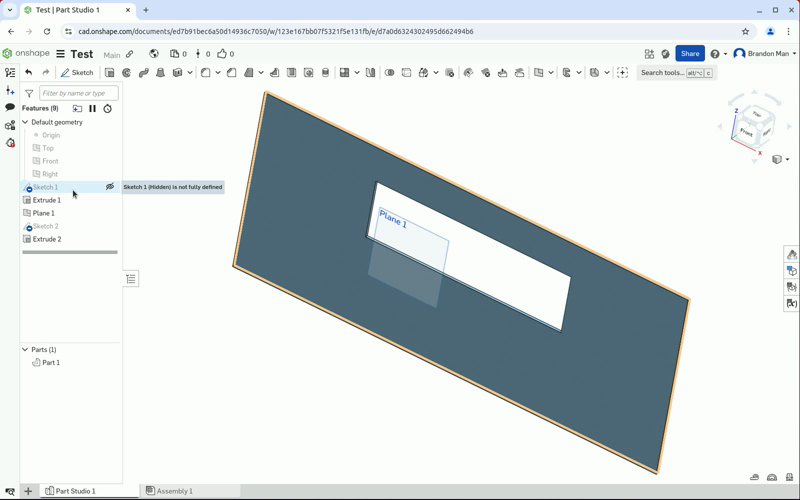
click(73, 189)